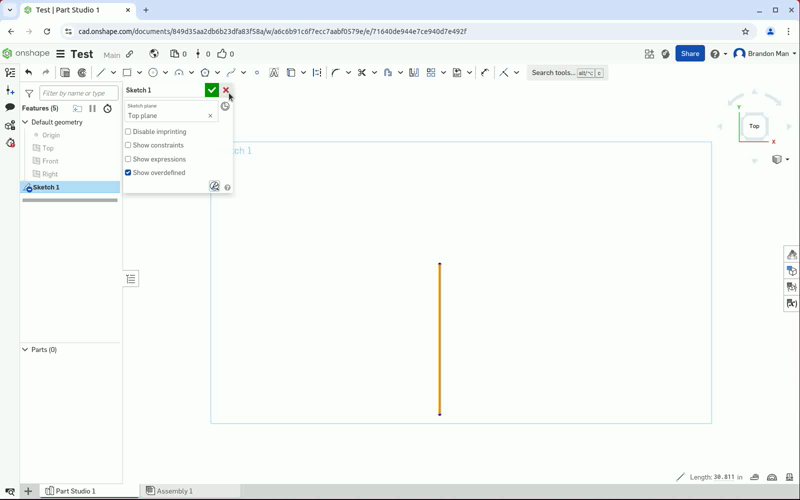
key(shift+h)
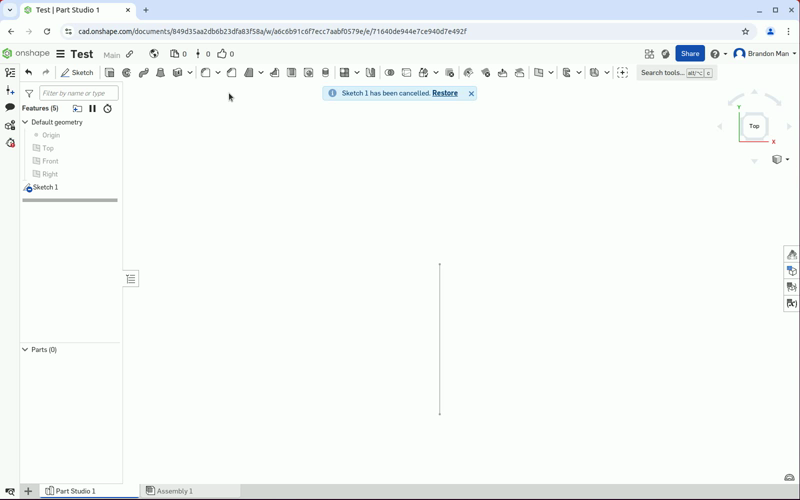
mouse_move(73, 352)
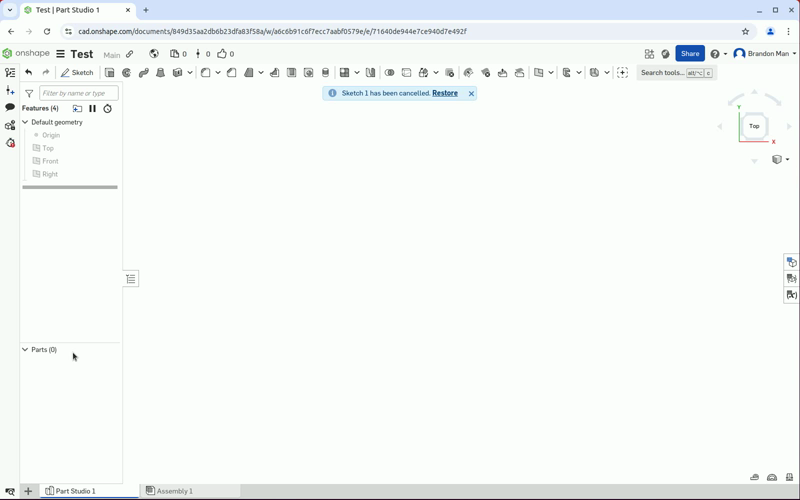
key(y)
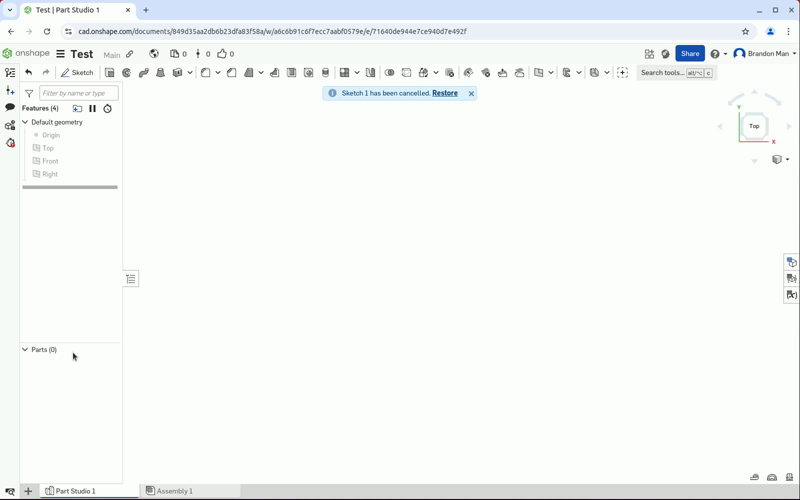
key(shift+p)
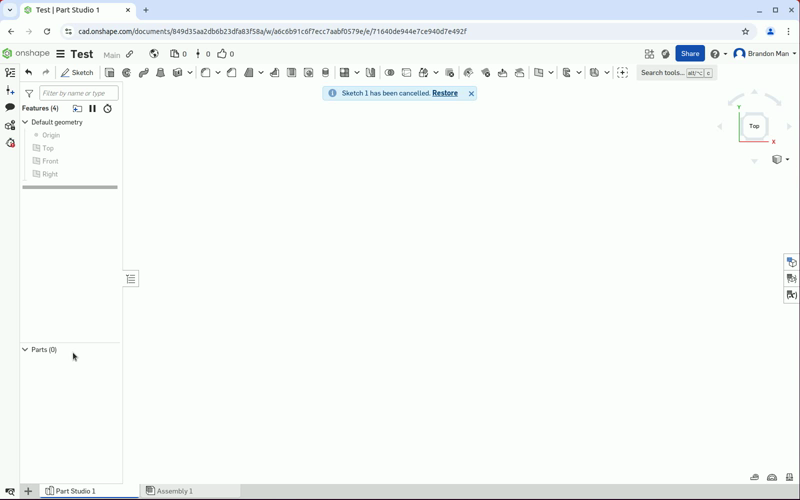
key(space)
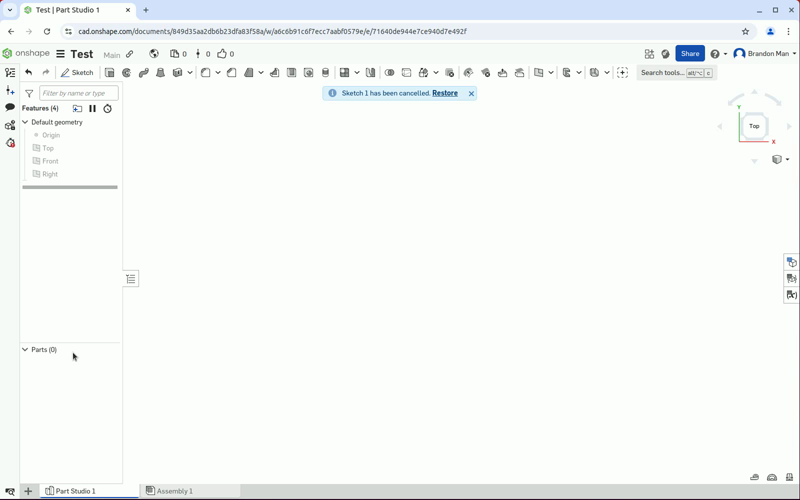
key_down(shift)
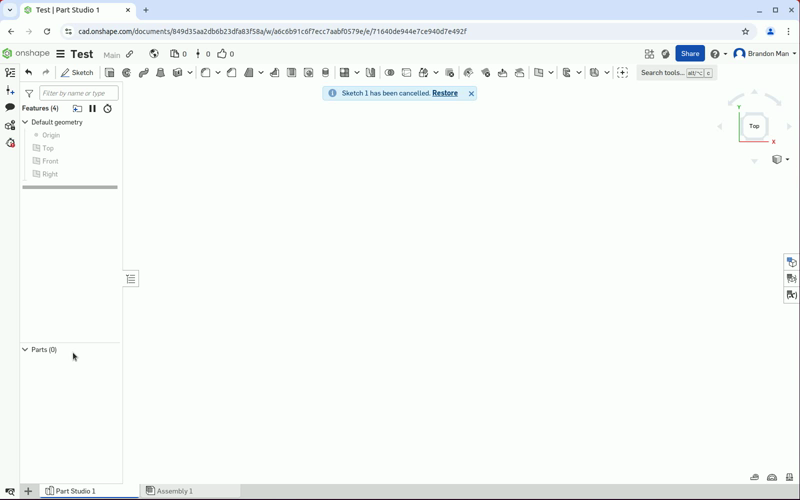
key(up)
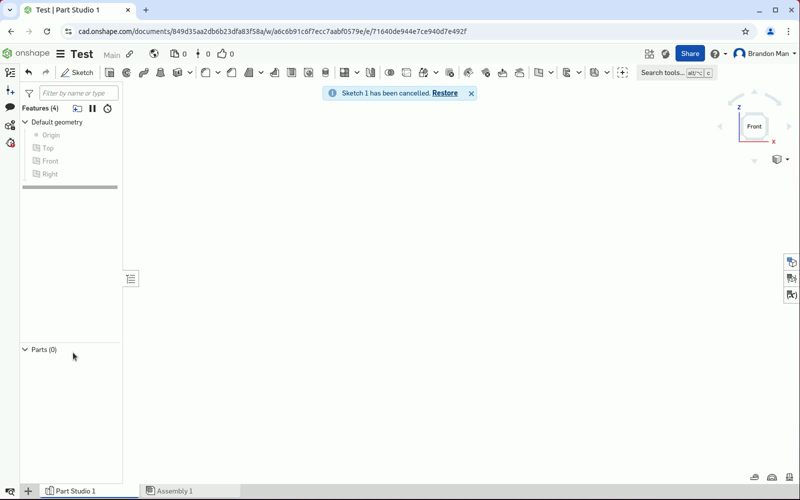
key_up(shift)
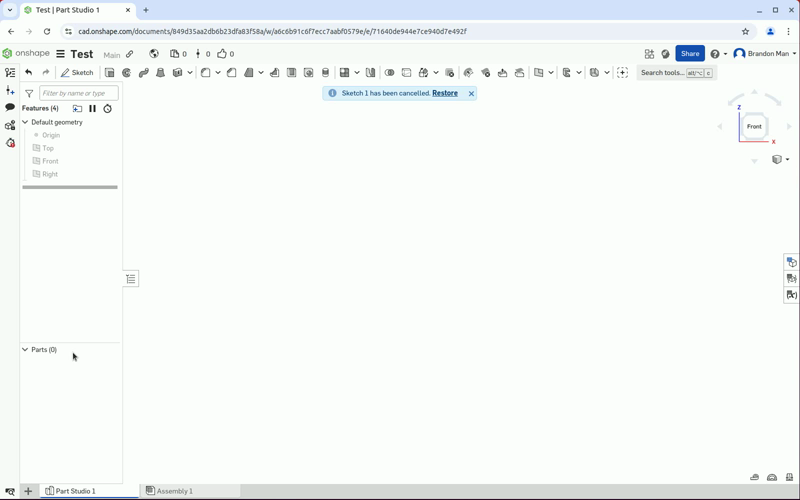
key(space)
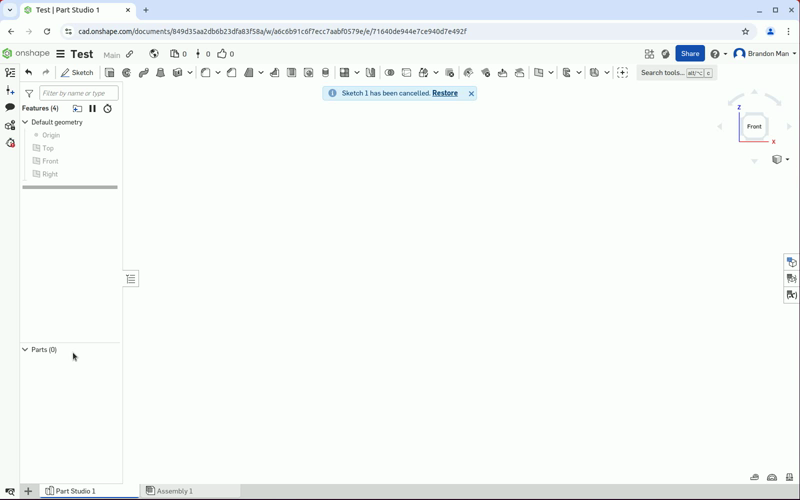
key_down(shift)
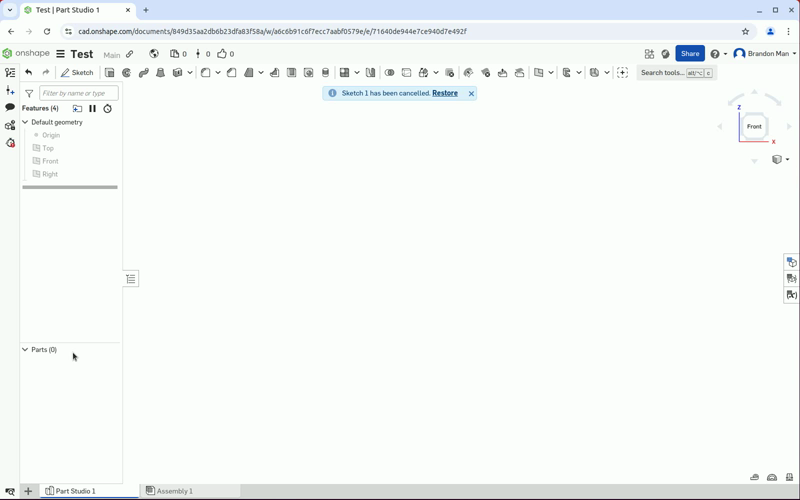
key(left)
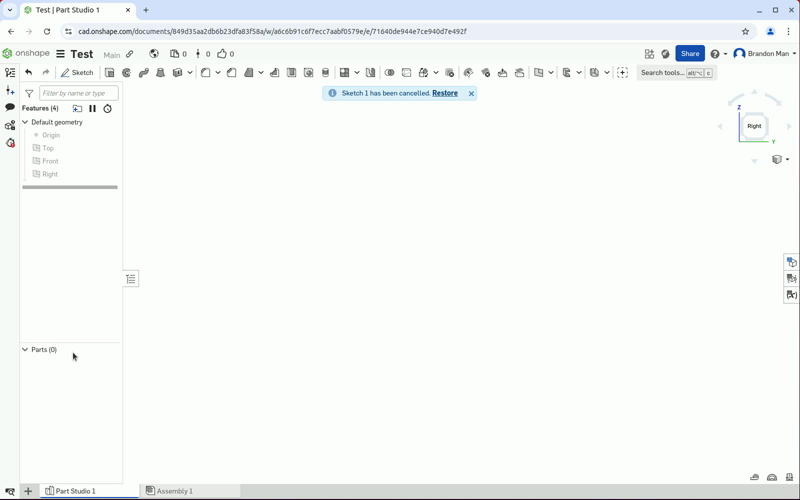
key_up(shift)
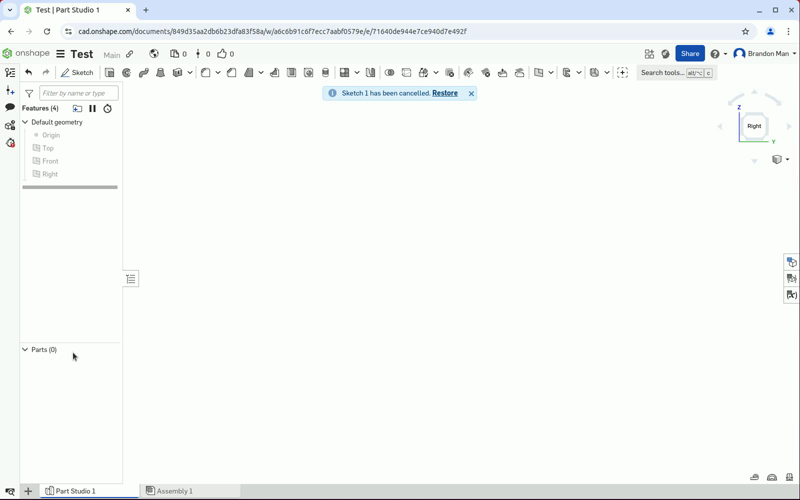
mouse_move(73, 352)
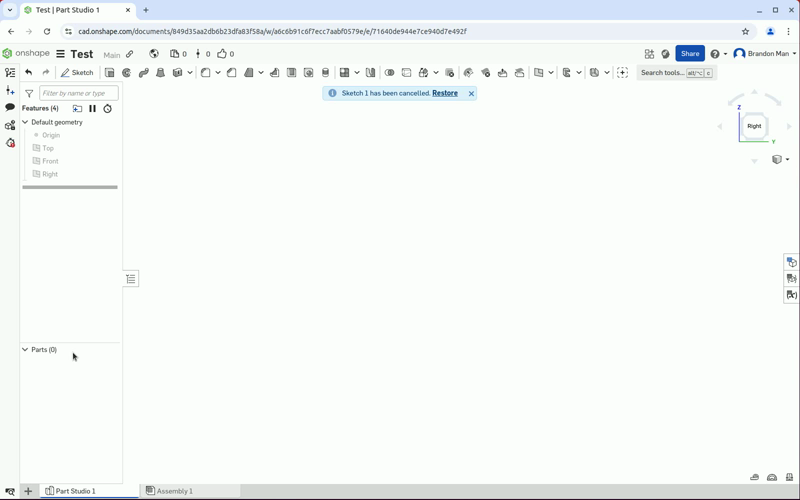
key(shift+y)
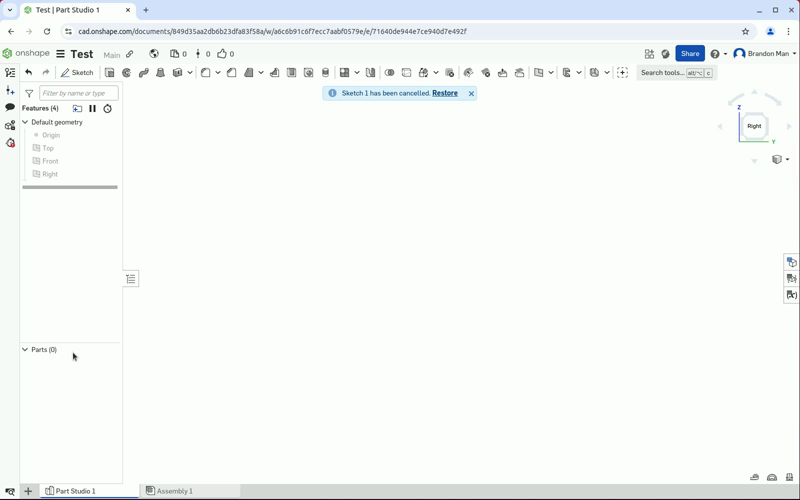
key(shift+s)
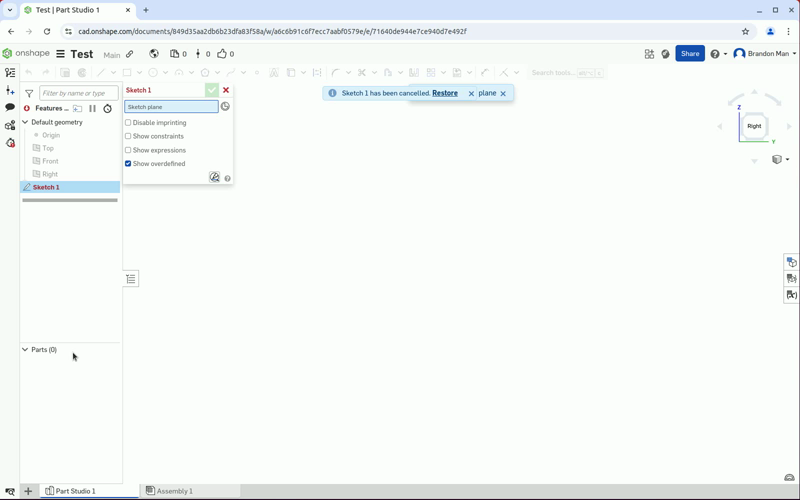
mouse_move(73, 176)
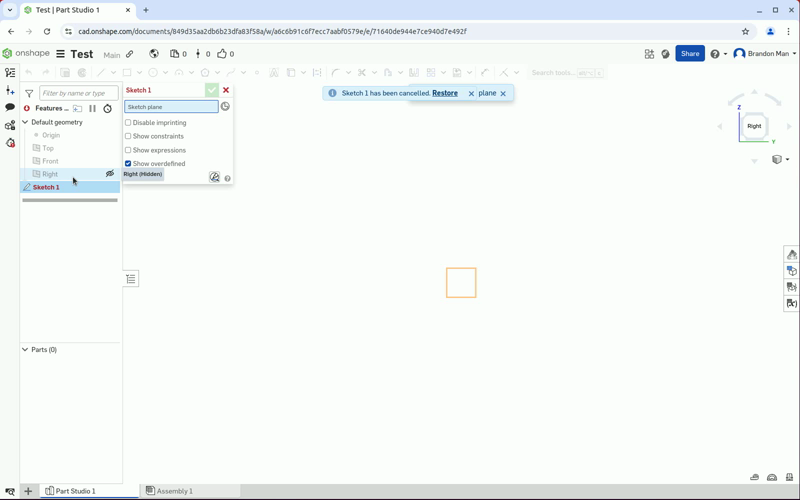
click(73, 176)
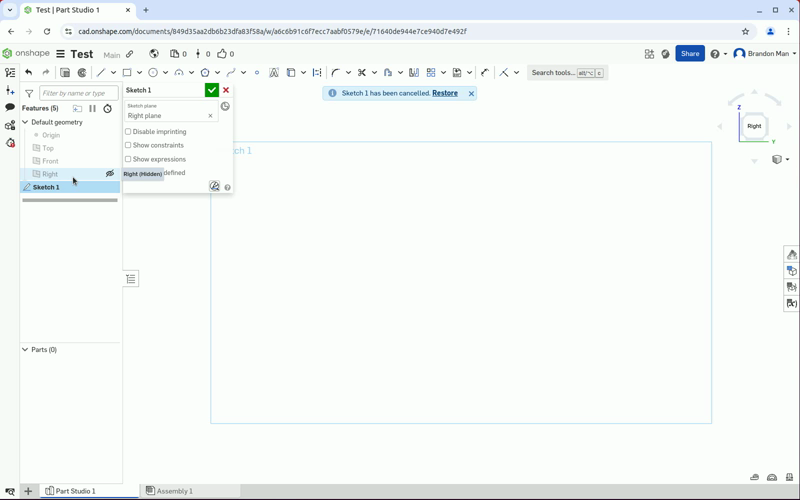
mouse_move(73, 352)
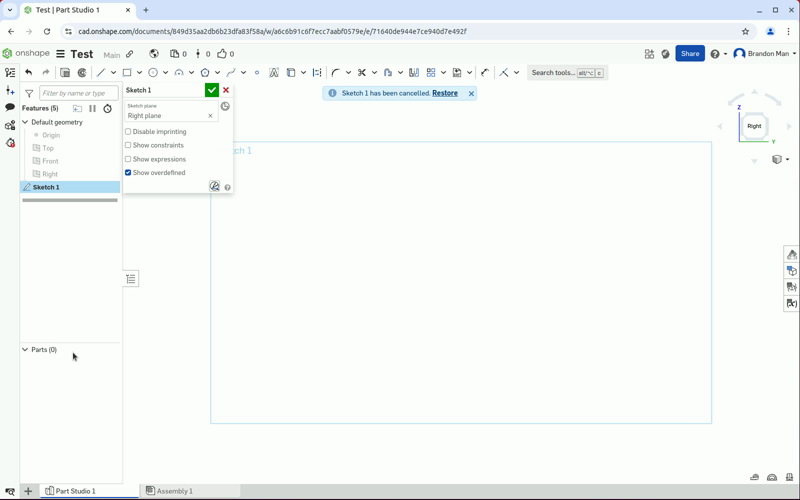
key(y)
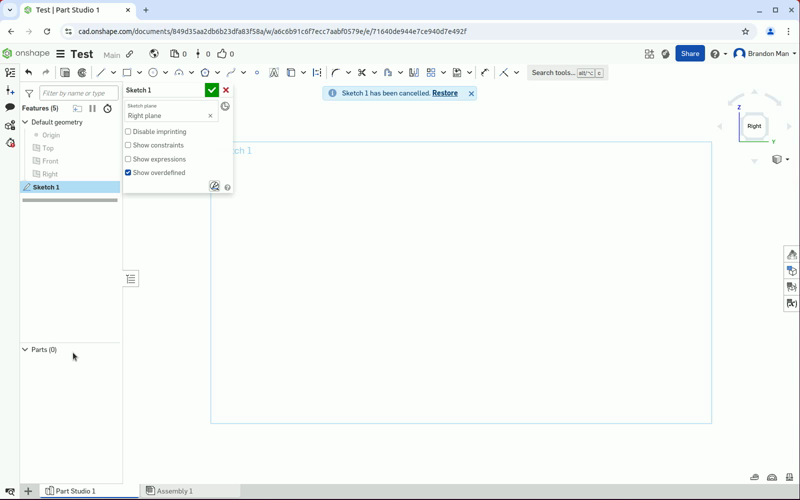
key(l)
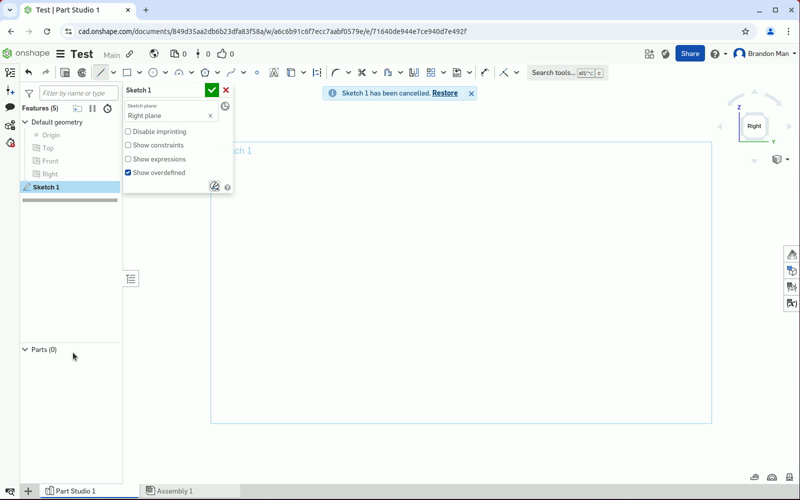
key_down(shift)
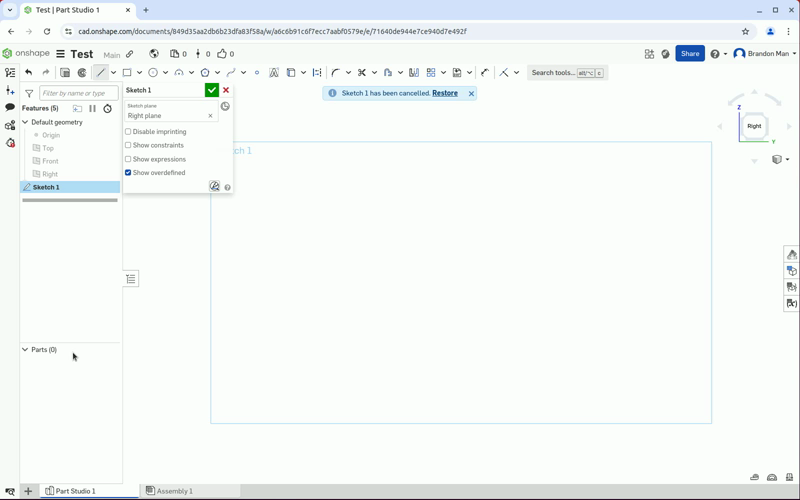
mouse_move(348, 282)
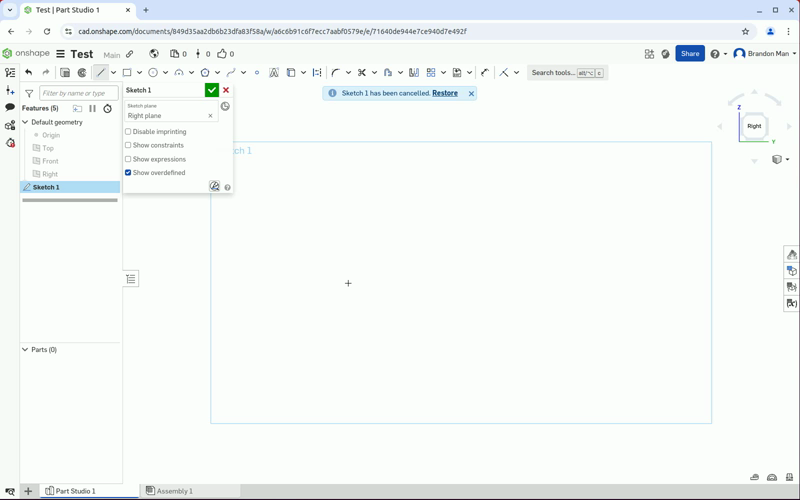
click(348, 282)
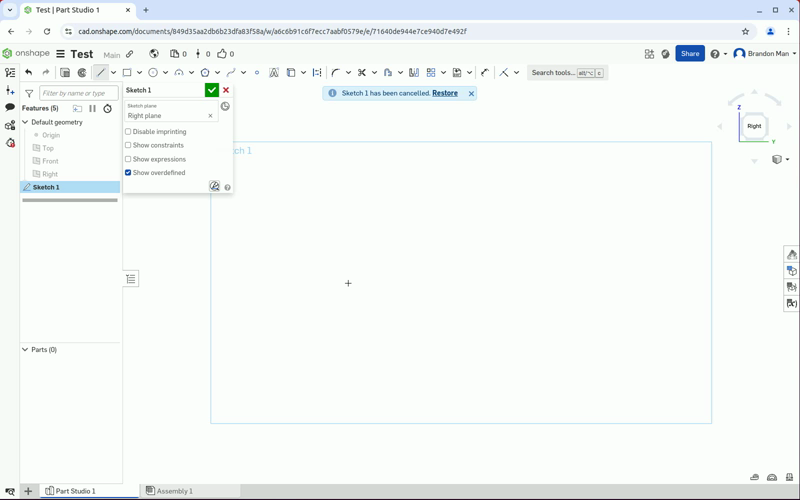
key_up(shift)
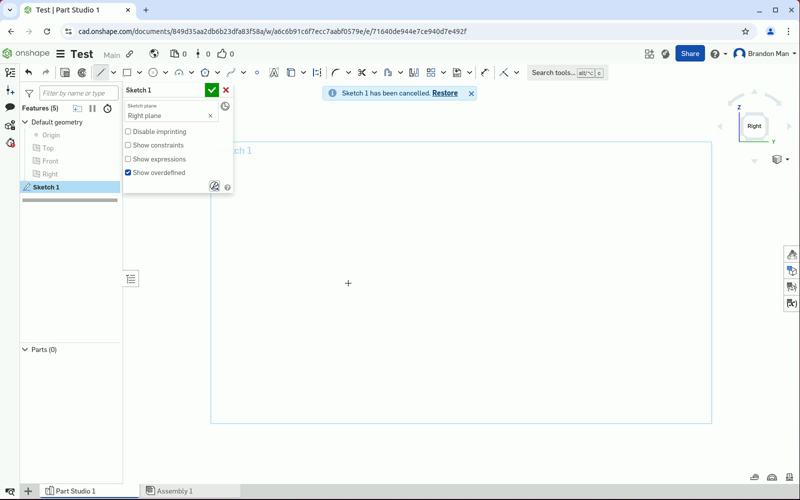
key_down(shift)
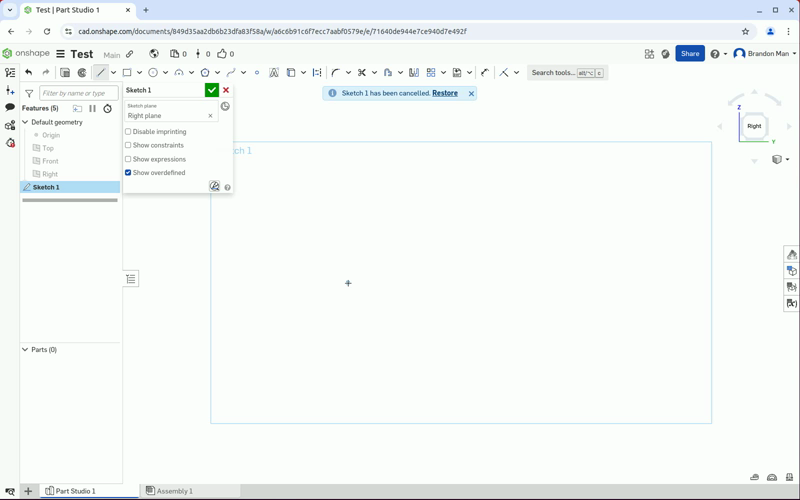
mouse_move(553, 282)
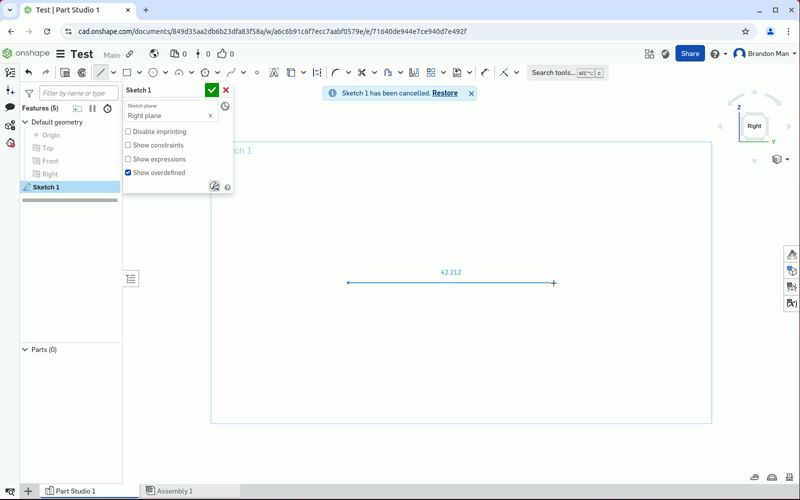
click(553, 282)
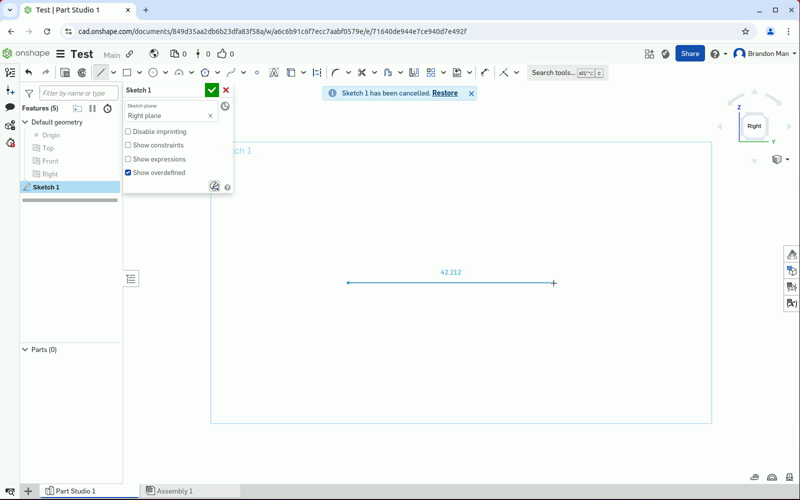
key_up(shift)
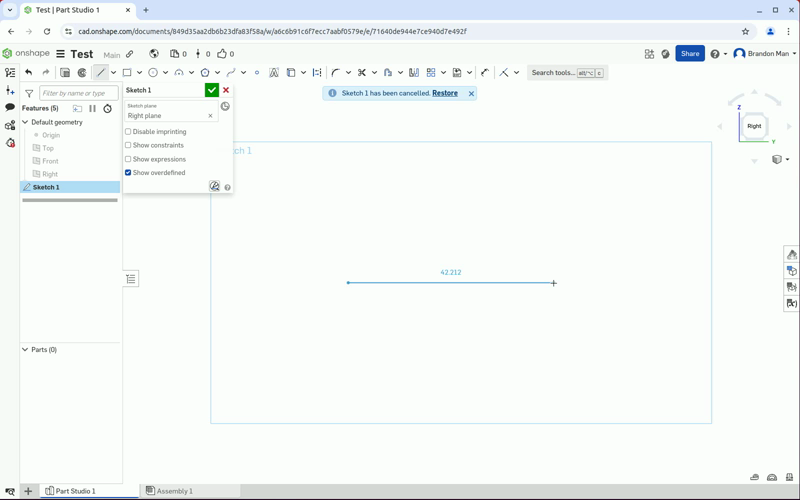
key_down(shift)
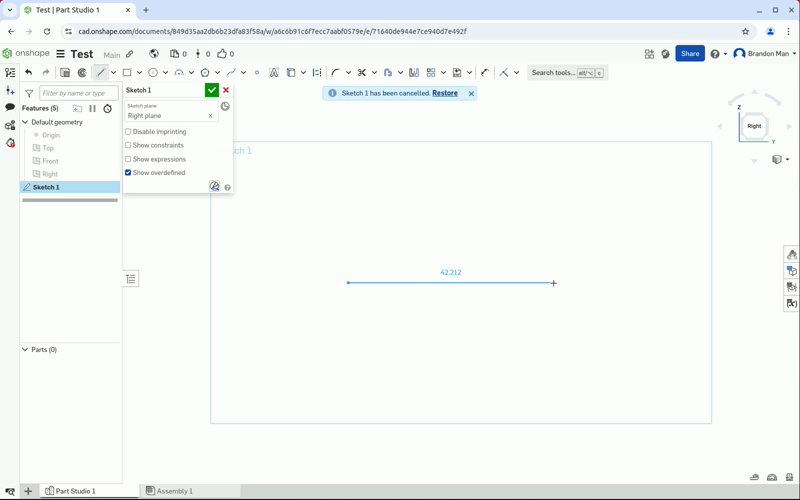
mouse_move(553, 203)
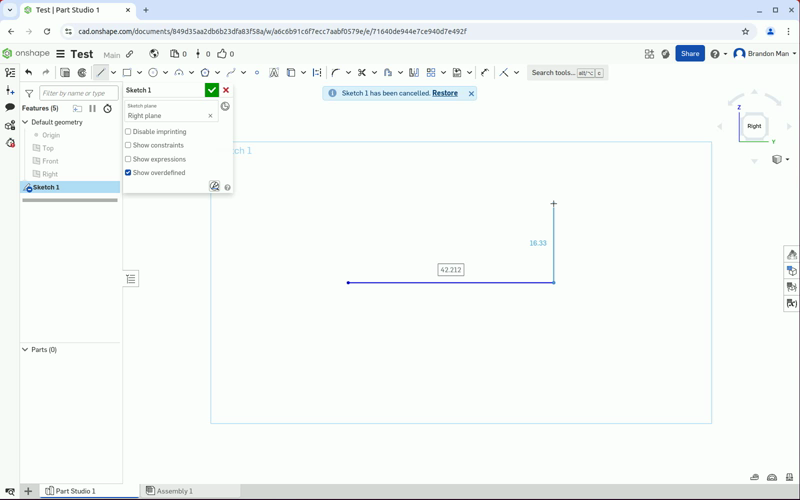
click(553, 203)
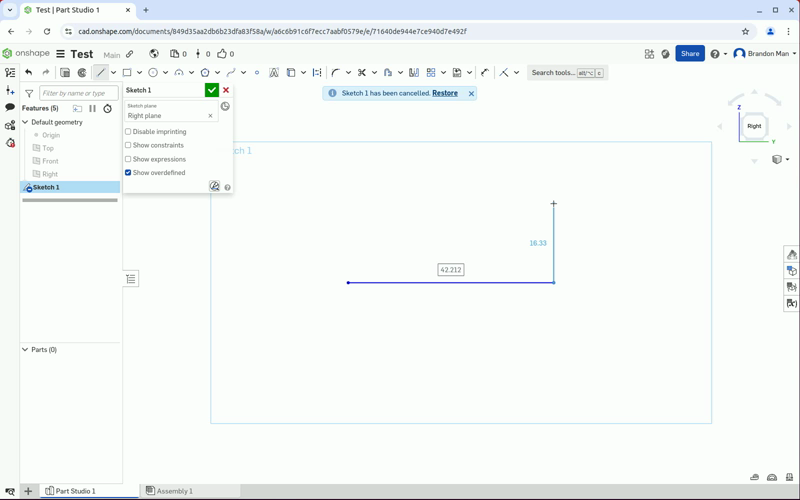
key_up(shift)
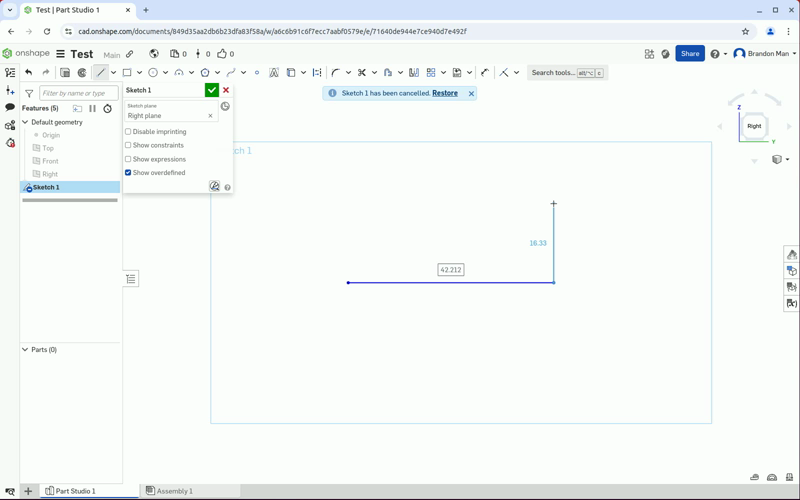
key_down(shift)
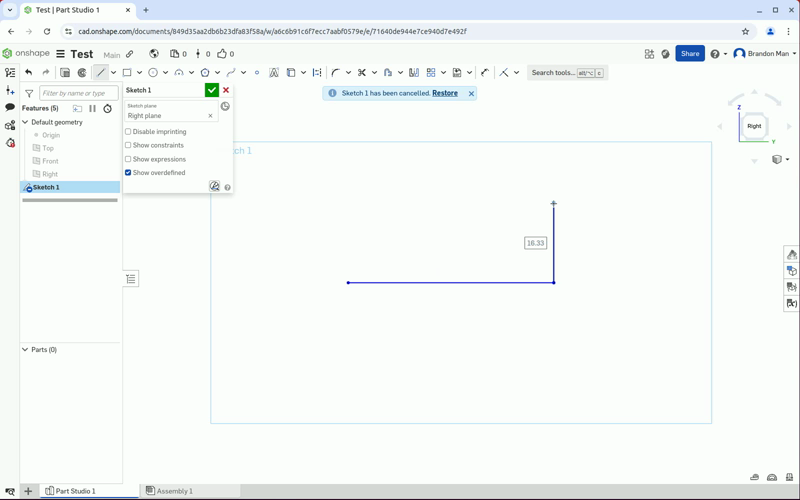
mouse_move(417, 203)
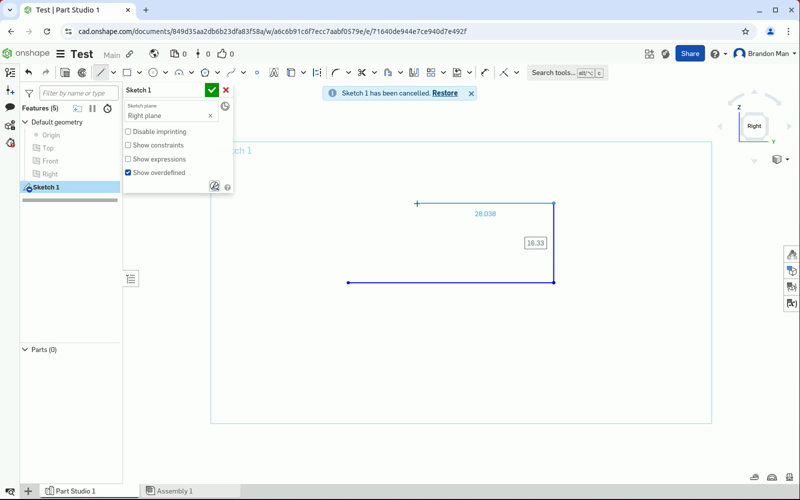
click(417, 203)
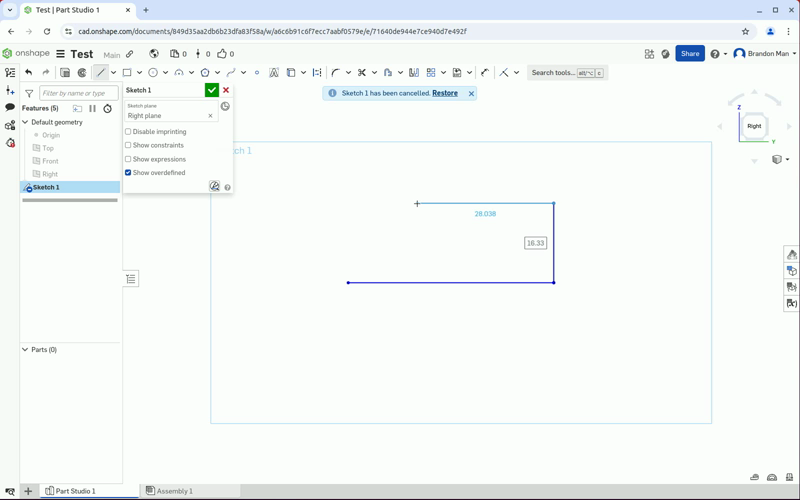
key_up(shift)
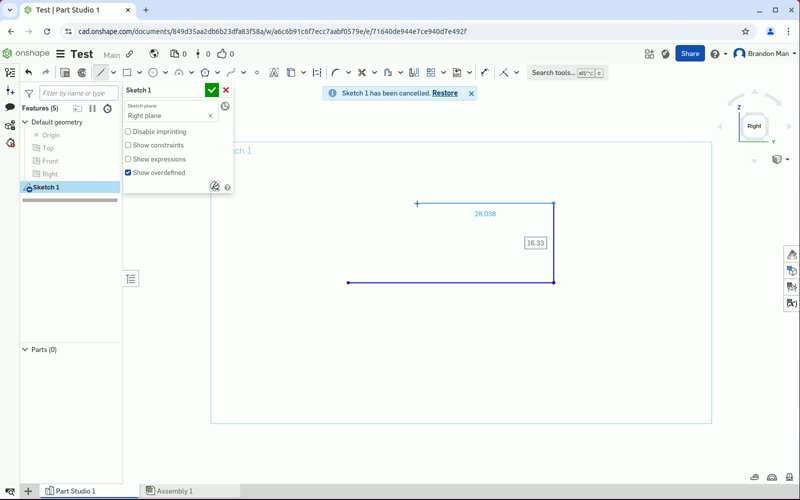
key_down(shift)
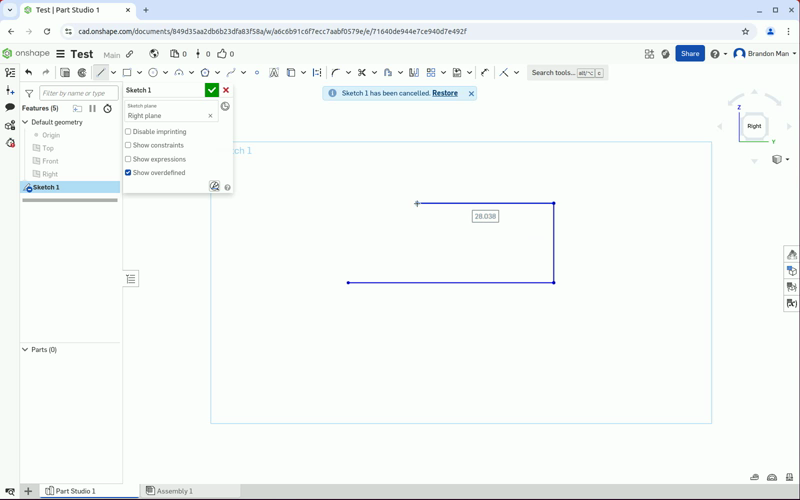
mouse_move(447, 203)
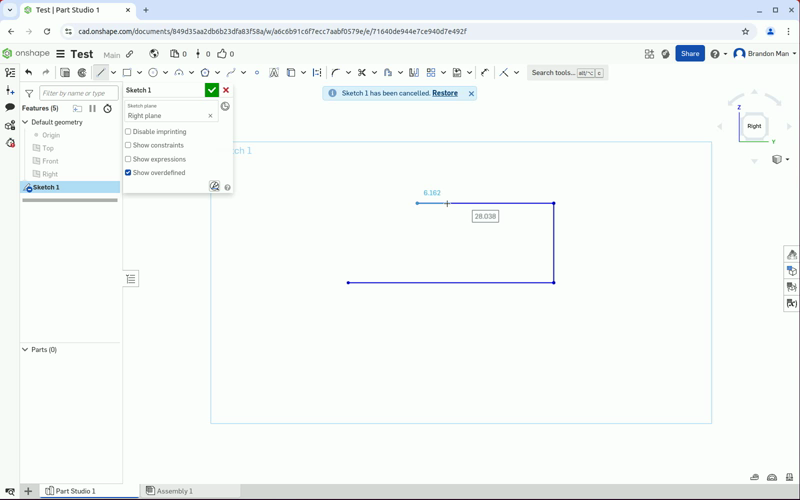
mouse_move(365, 203)
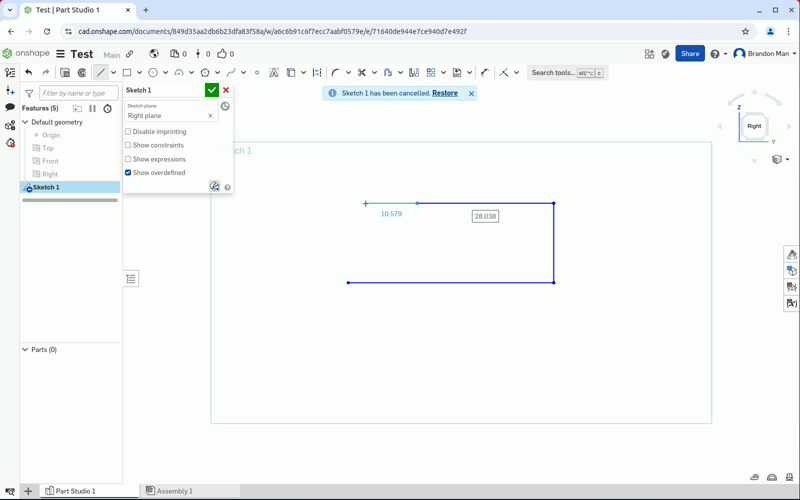
click(365, 203)
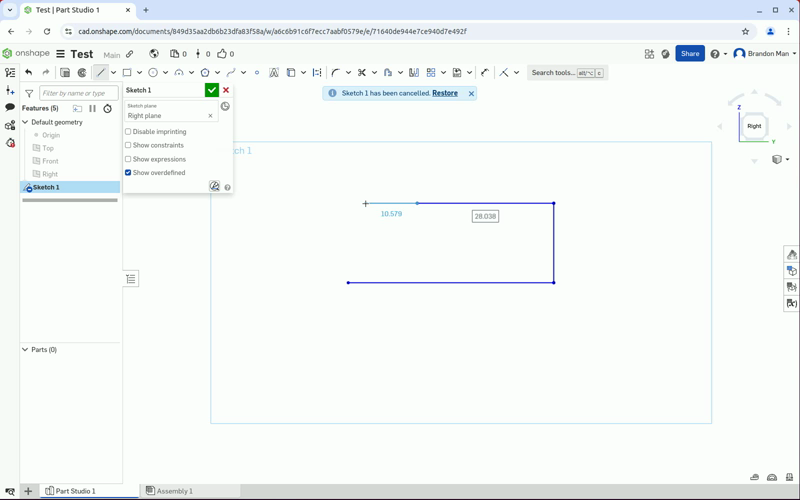
key_up(shift)
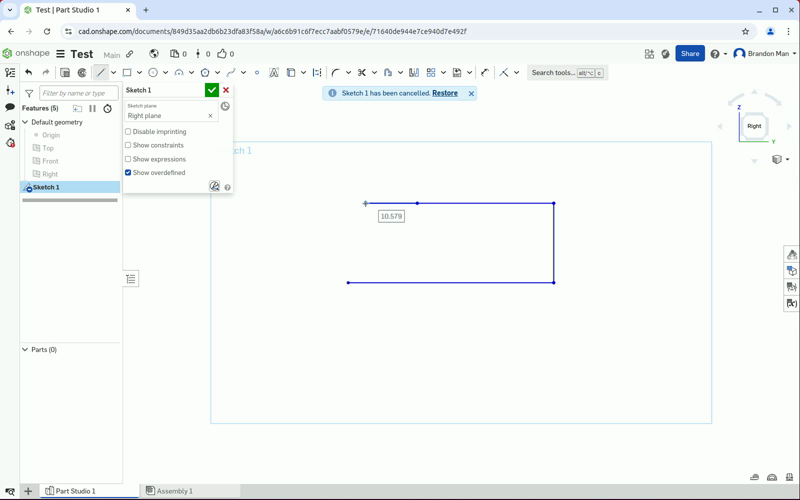
key_down(shift)
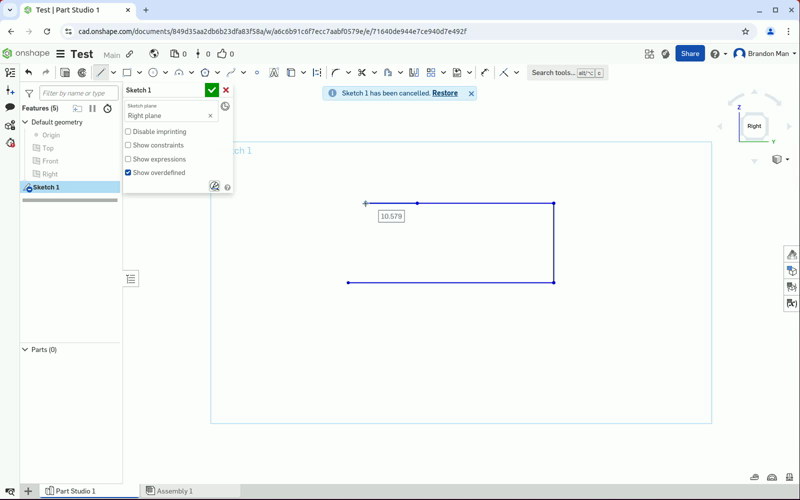
mouse_move(395, 203)
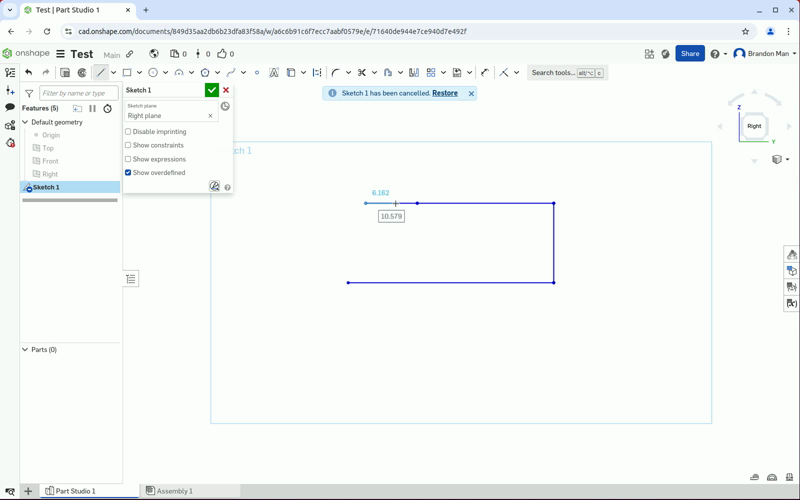
mouse_move(348, 203)
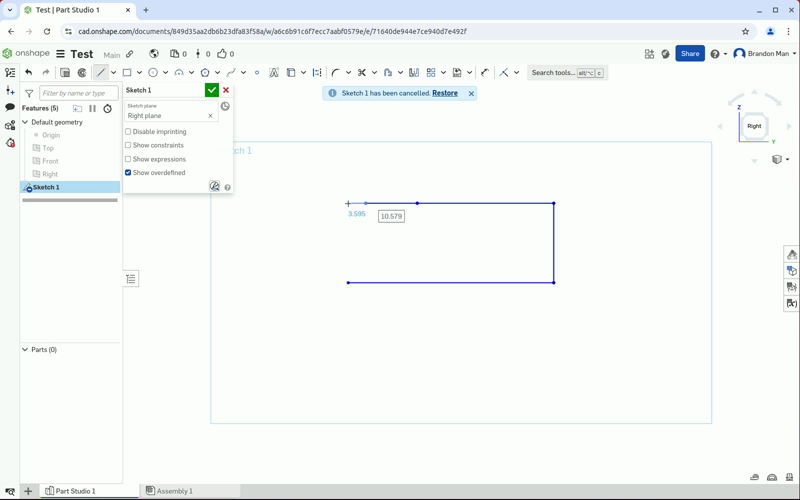
click(348, 203)
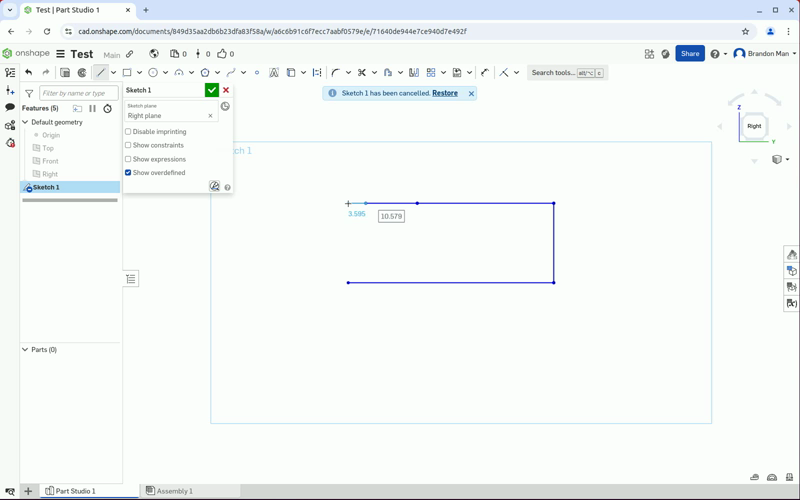
key_up(shift)
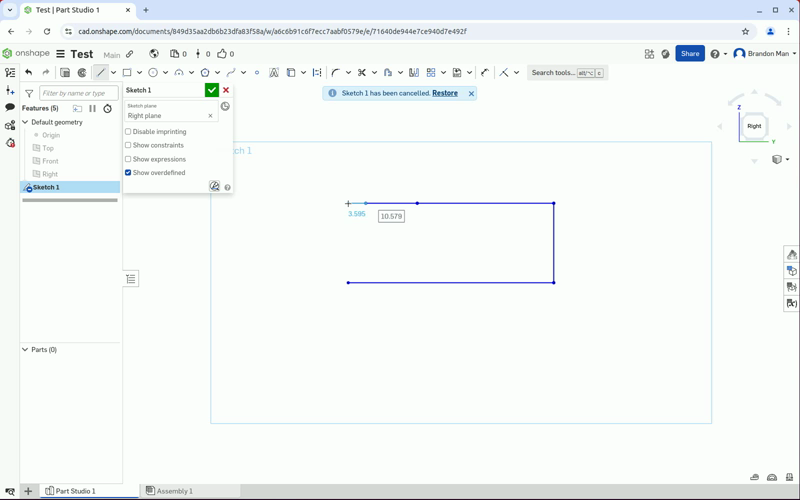
key_down(shift)
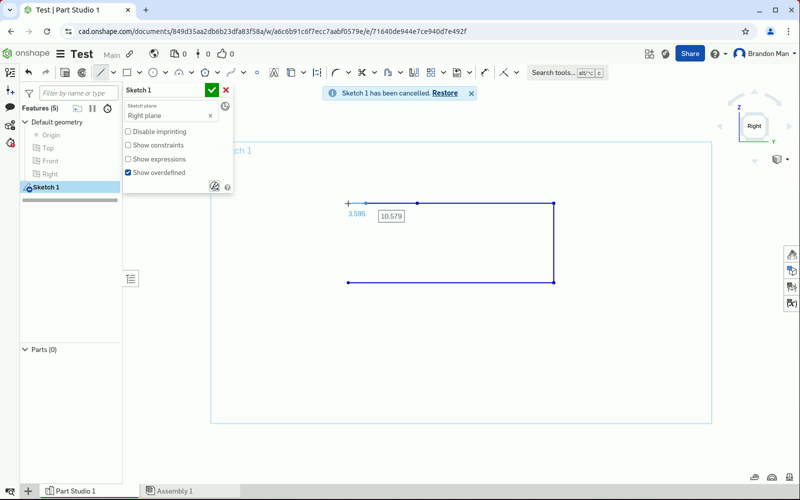
mouse_move(348, 282)
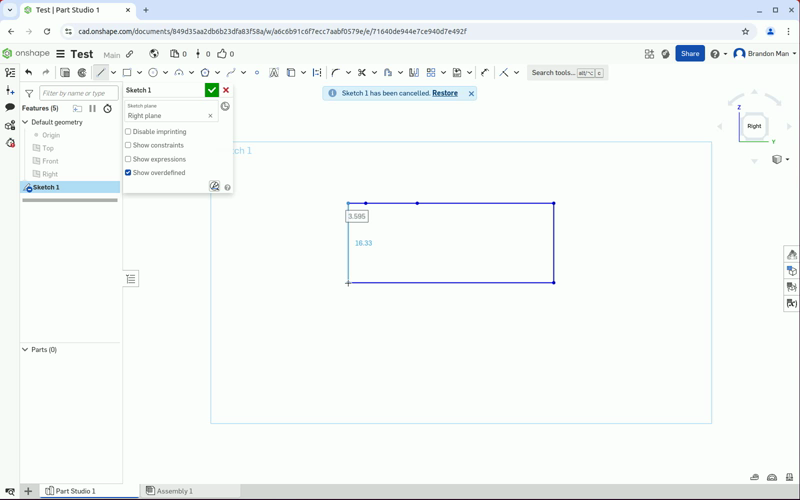
key_up(shift)
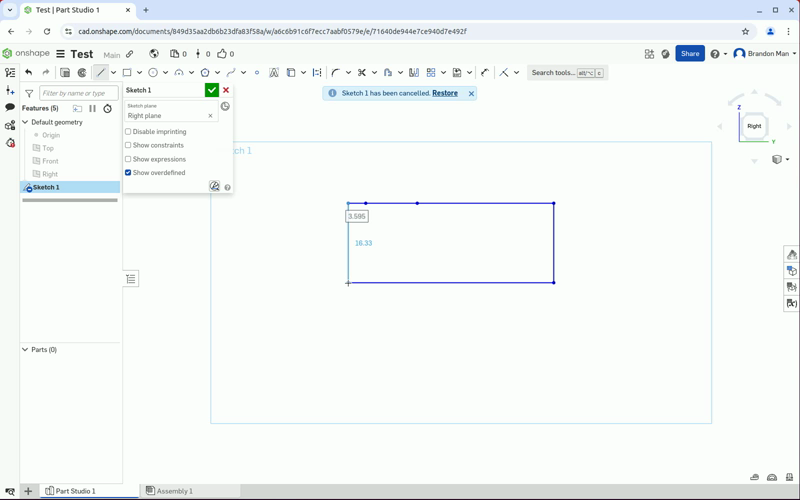
click(348, 282)
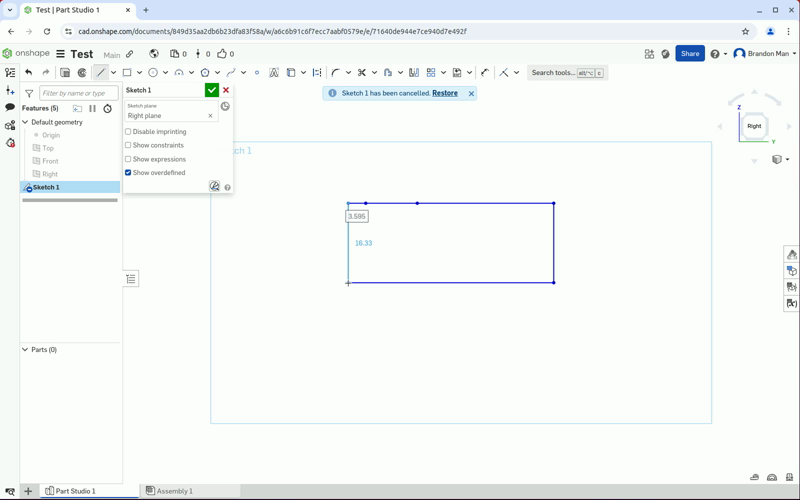
key(esc)
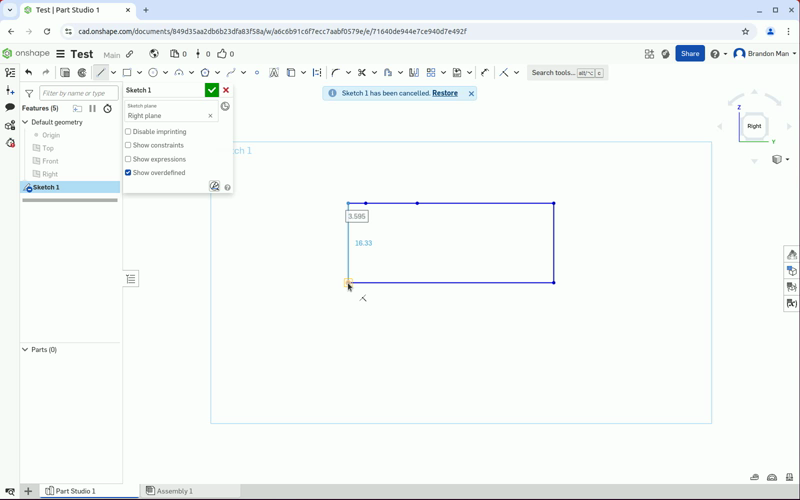
mouse_move(501, 268)
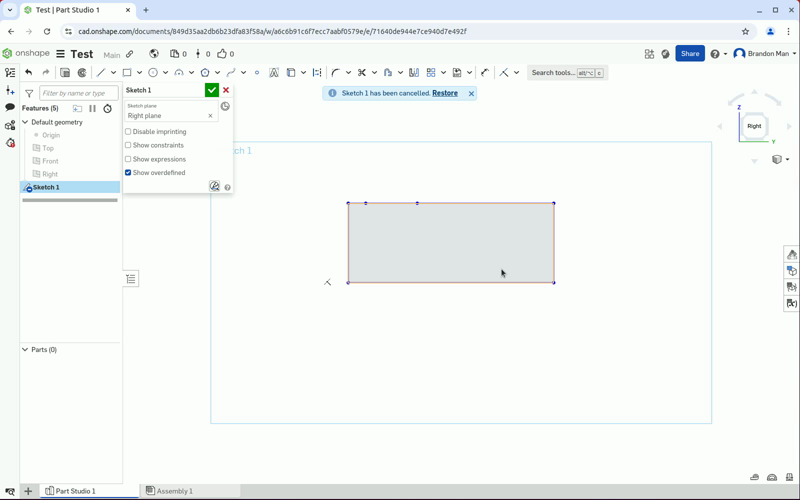
click(501, 268)
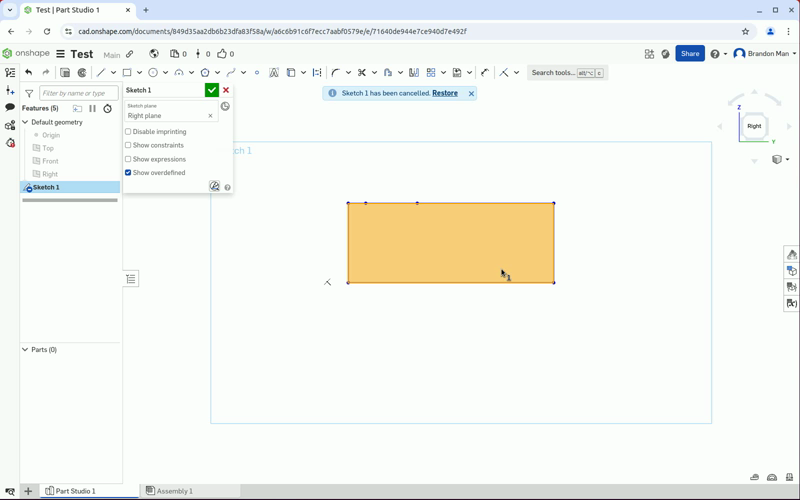
mouse_move(73, 352)
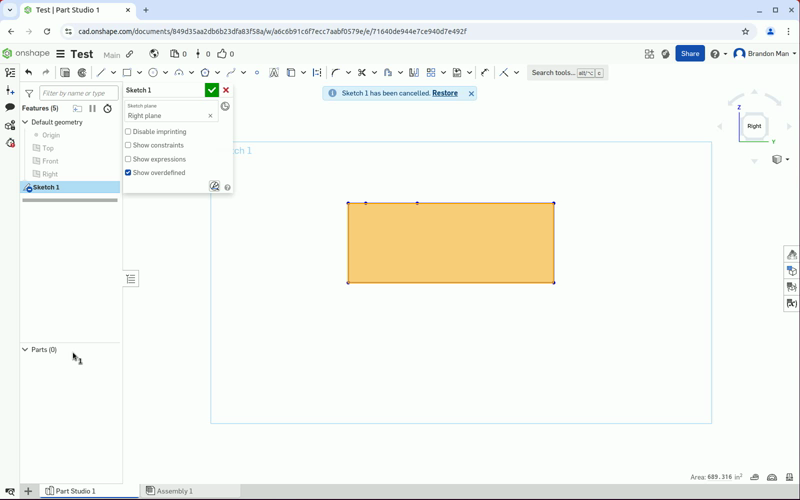
key(shift+y)
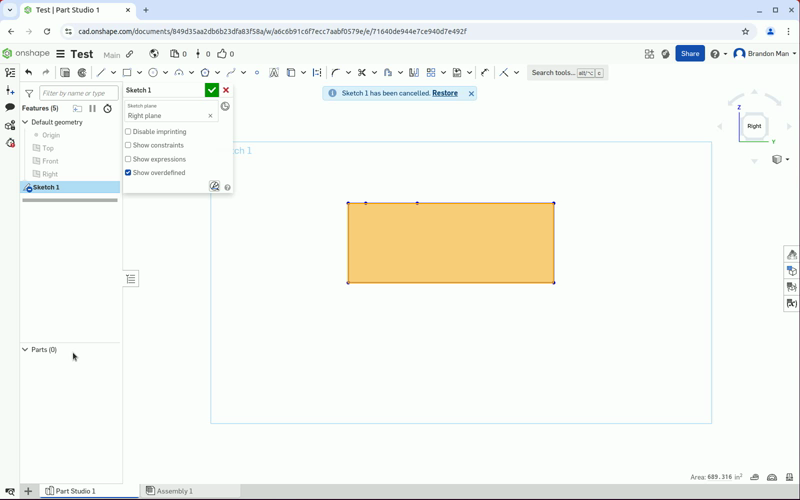
key(shift+e)
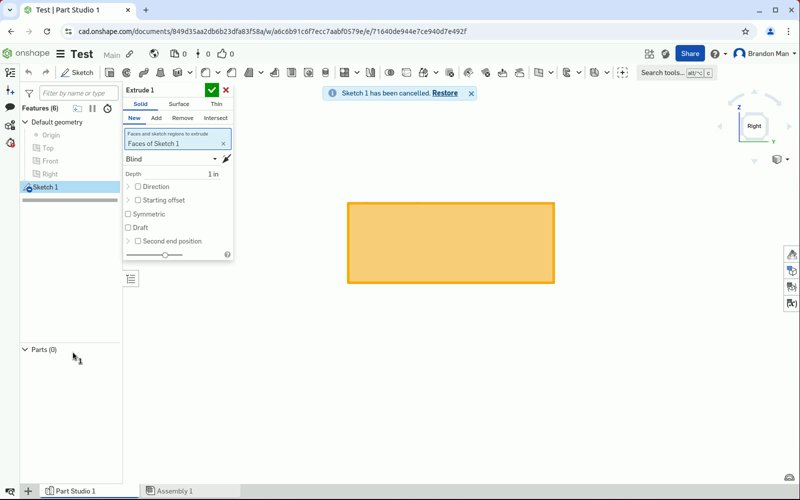
mouse_move(143, 106)
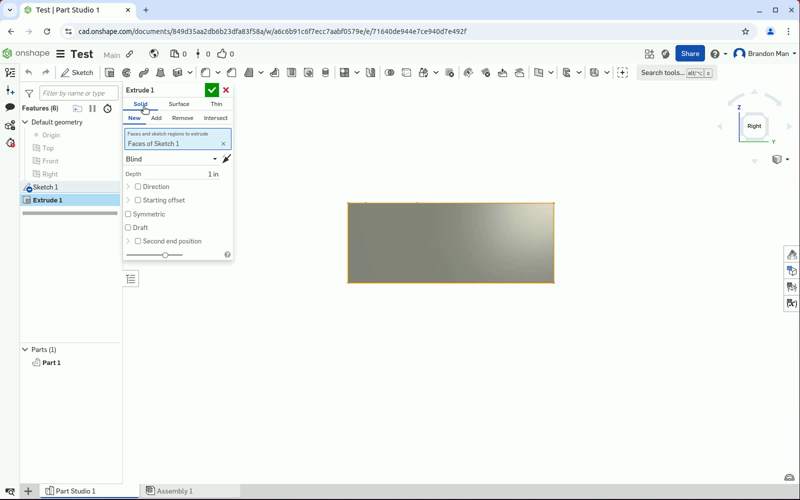
click(143, 106)
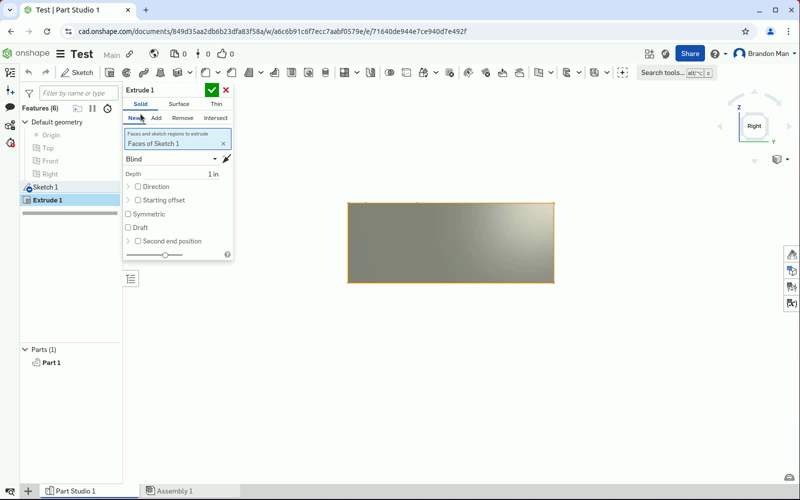
mouse_move(137, 120)
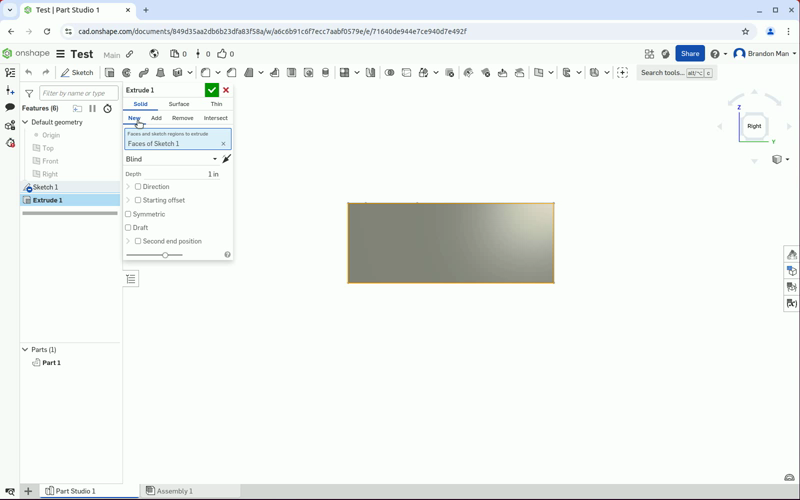
click(137, 120)
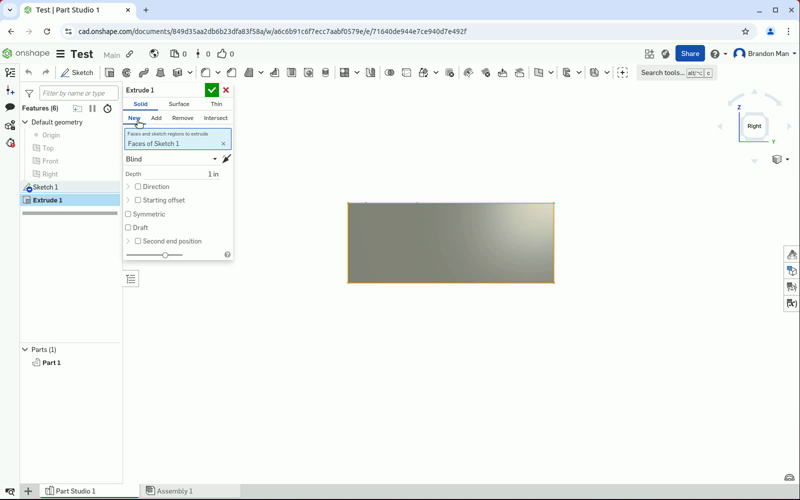
key(tab, 4)
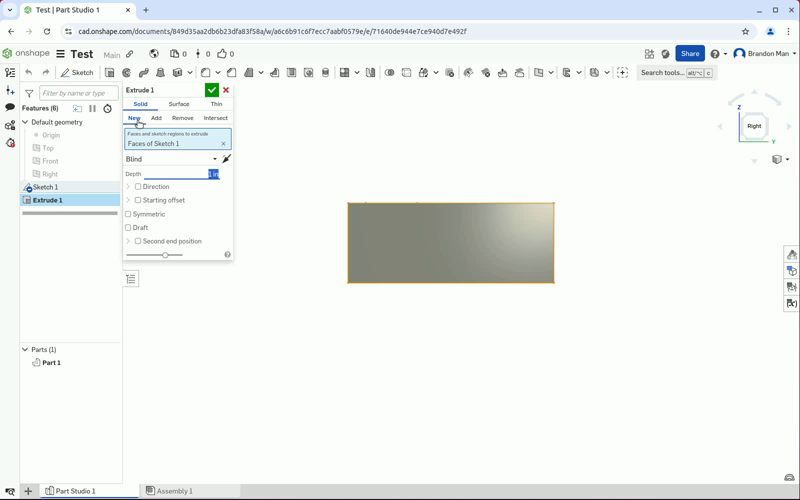
text(-7.221)
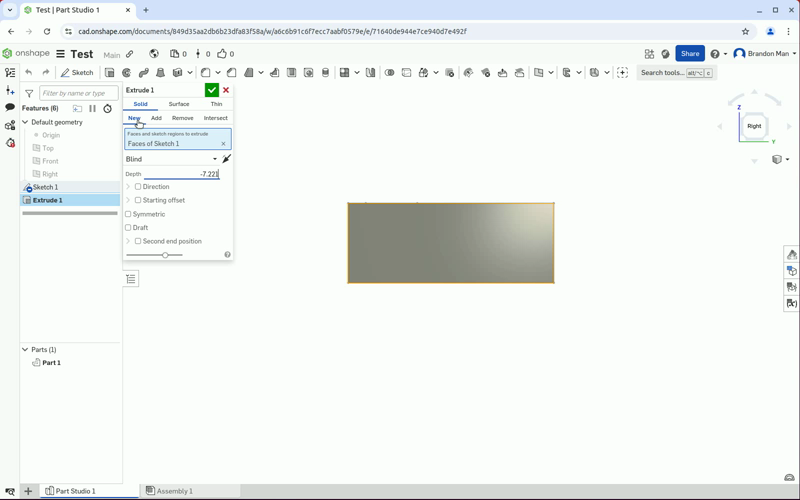
key(enter)
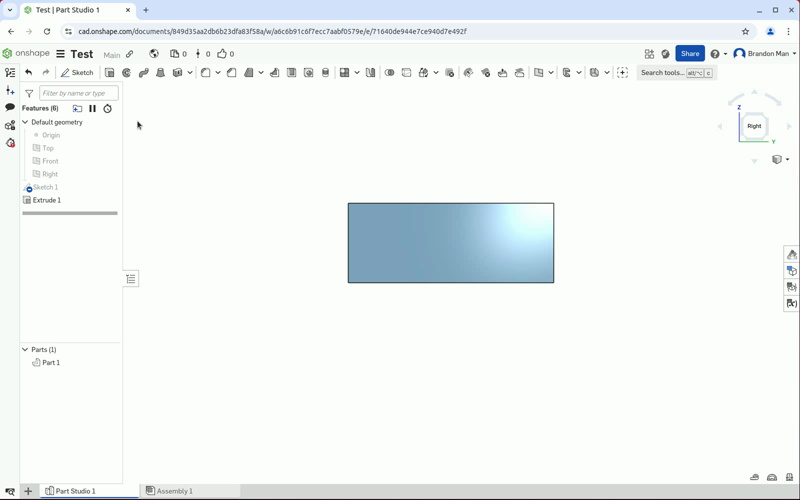
key(shift+h)
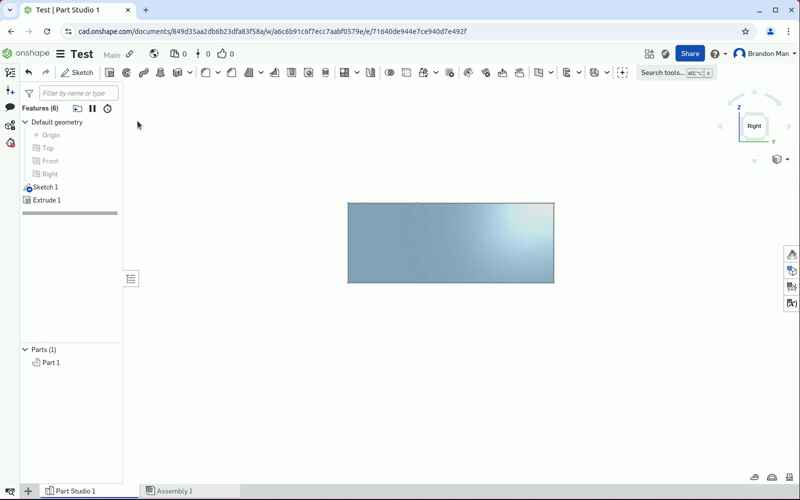
key(shift+h)
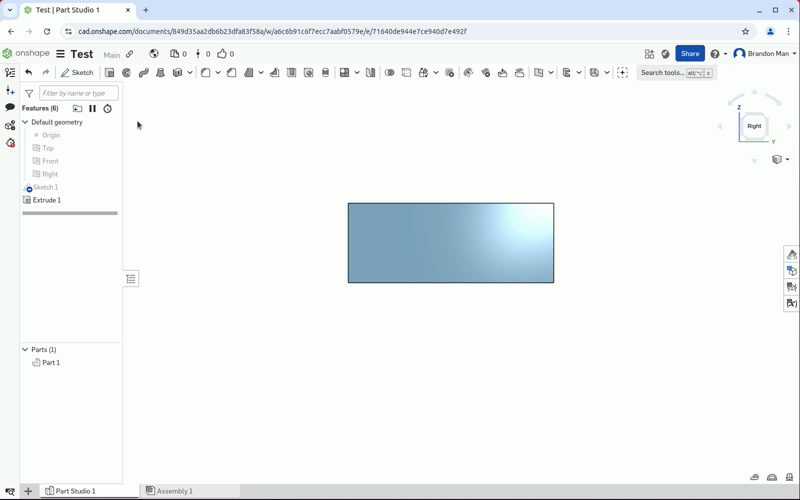
mouse_move(73, 189)
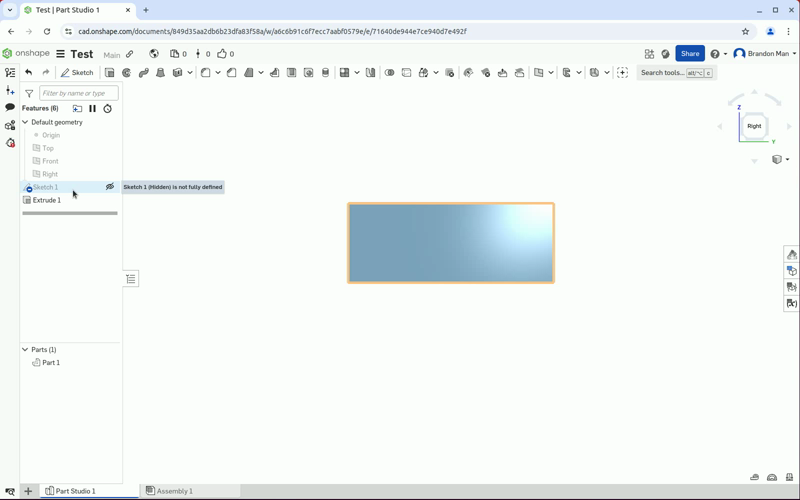
click(73, 189)
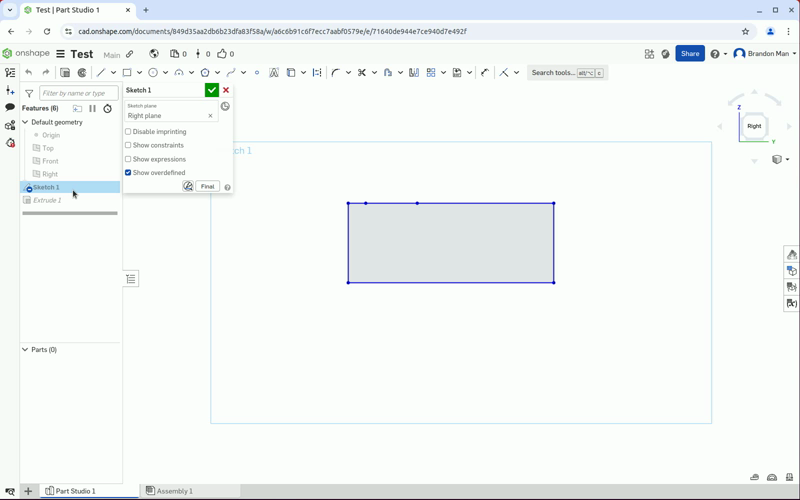
mouse_move(229, 92)
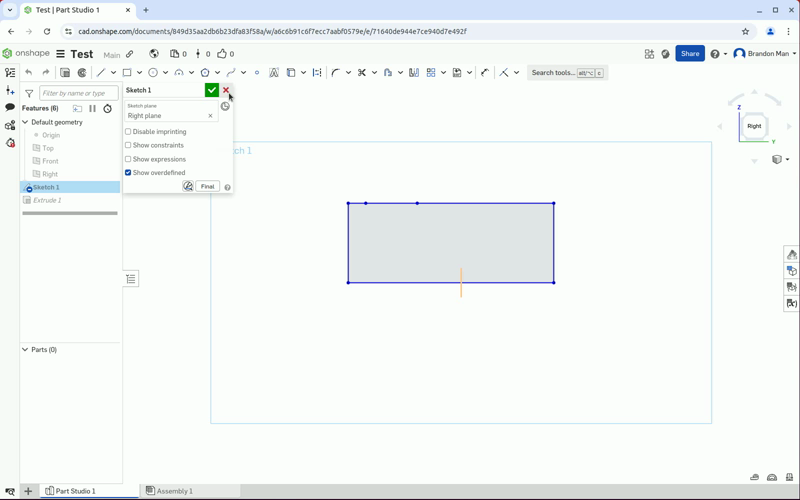
click(229, 92)
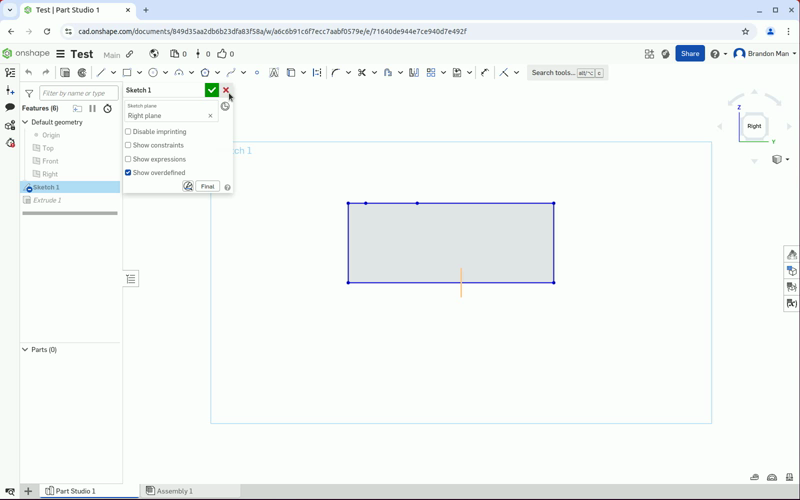
key(shift+s)
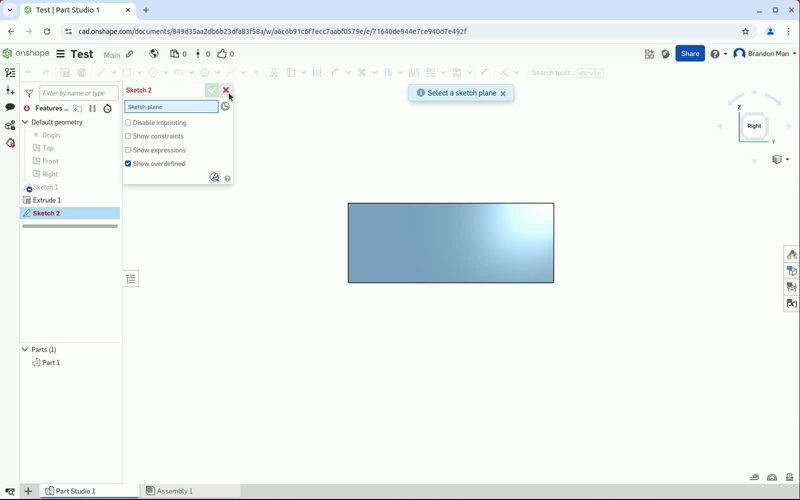
mouse_move(73, 176)
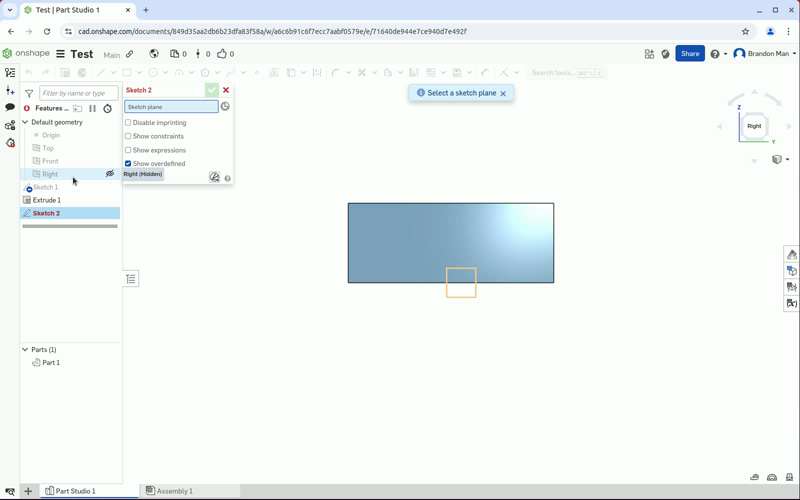
click(73, 176)
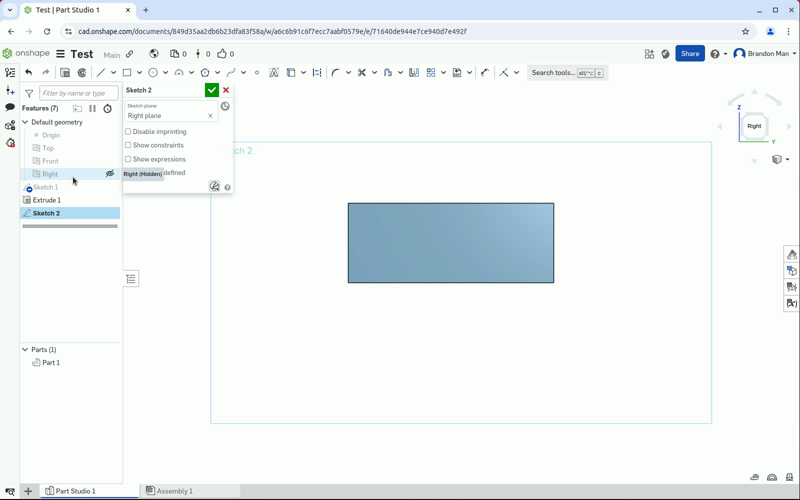
mouse_move(73, 352)
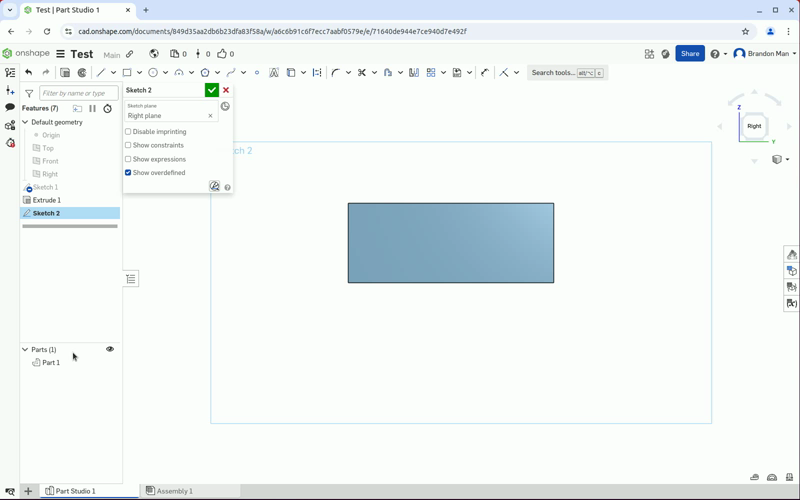
key(y)
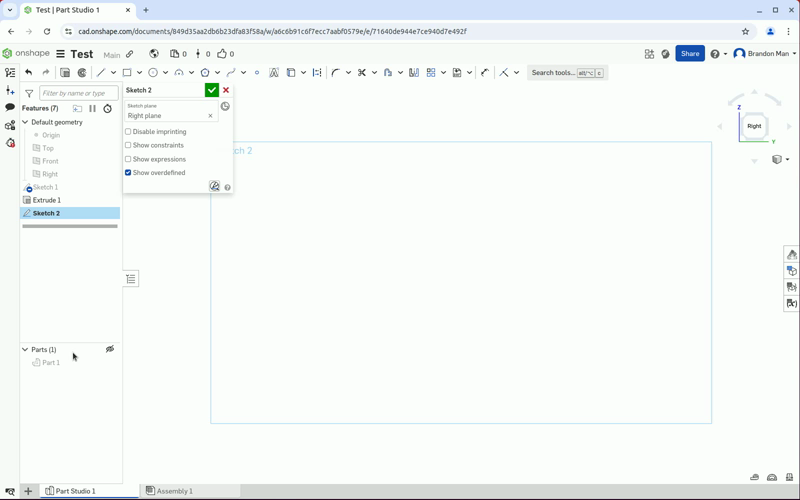
key(l)
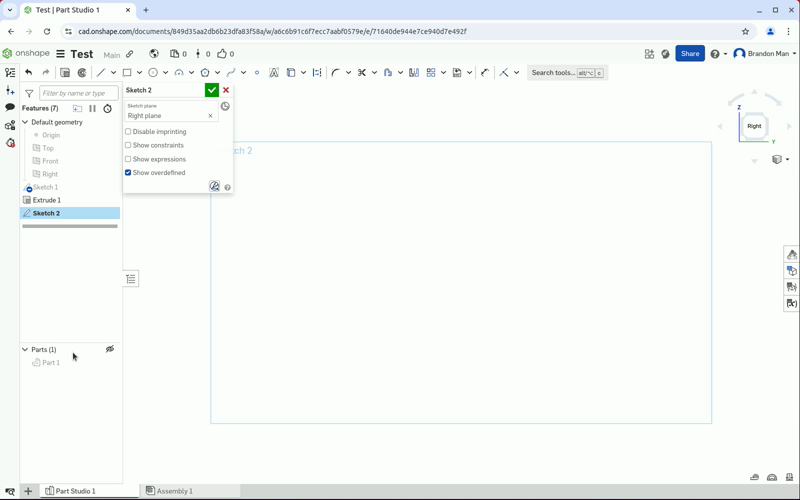
key_down(shift)
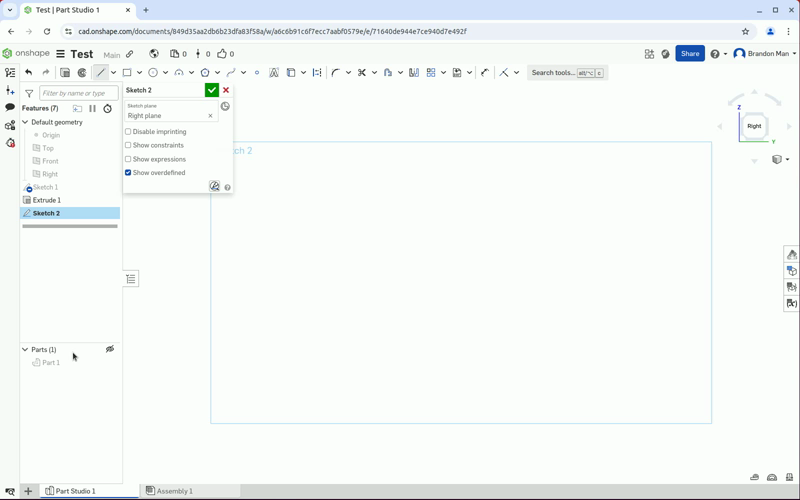
mouse_move(348, 362)
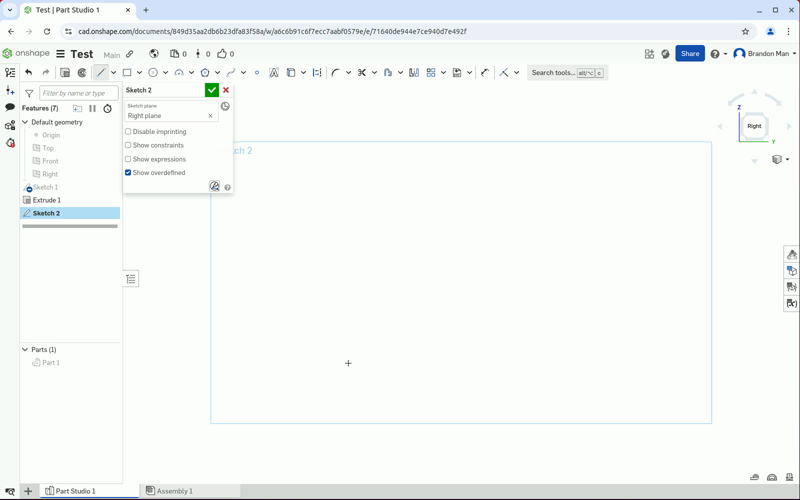
click(348, 362)
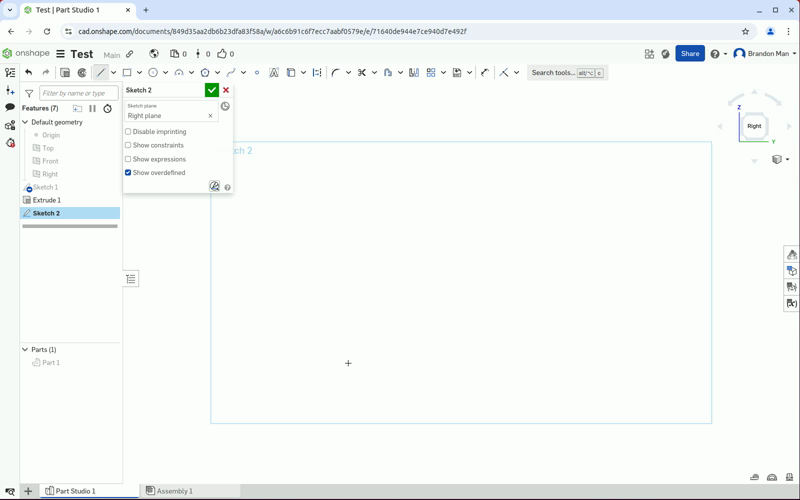
key_up(shift)
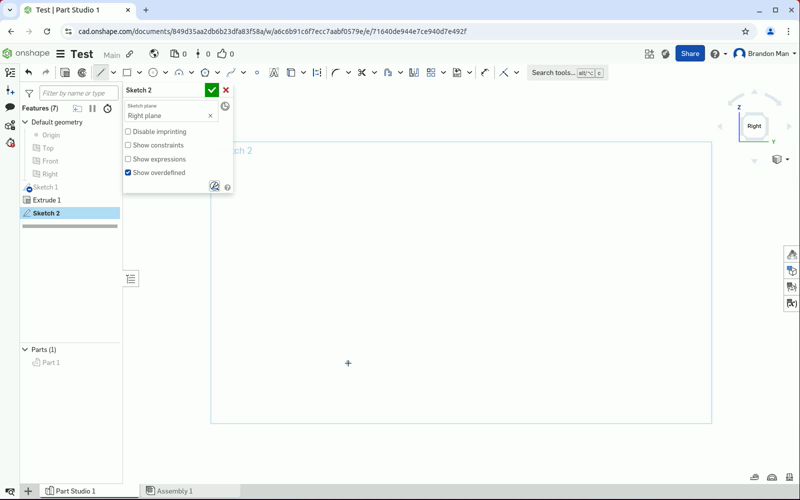
key_down(shift)
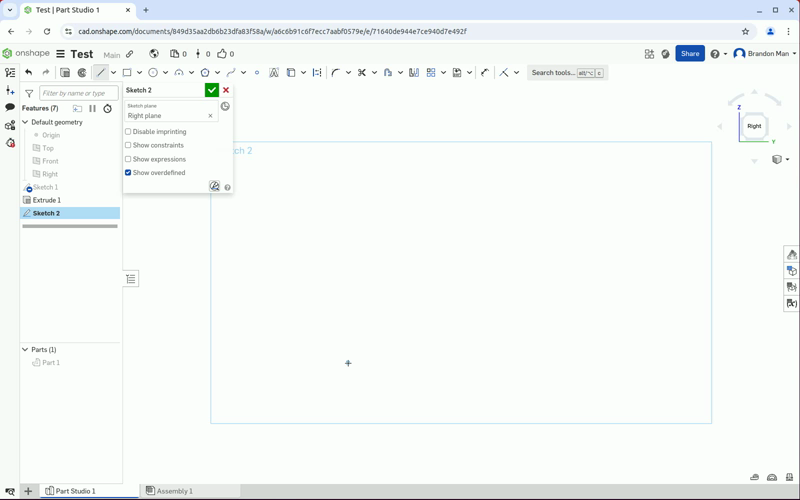
mouse_move(378, 362)
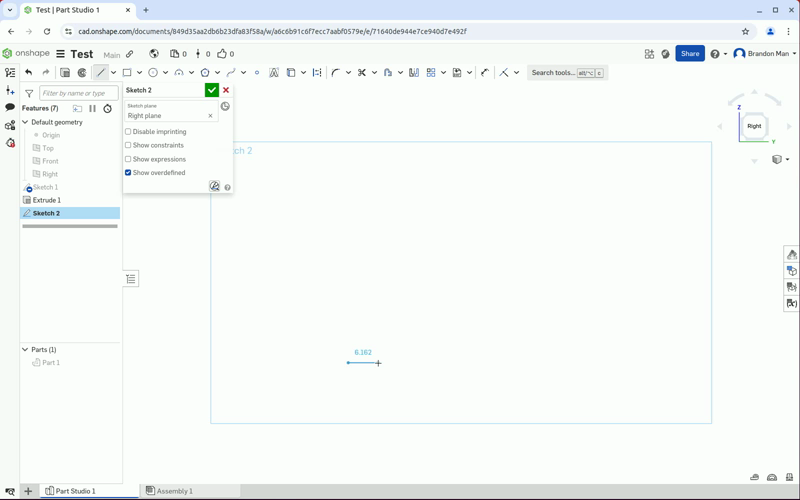
mouse_move(365, 362)
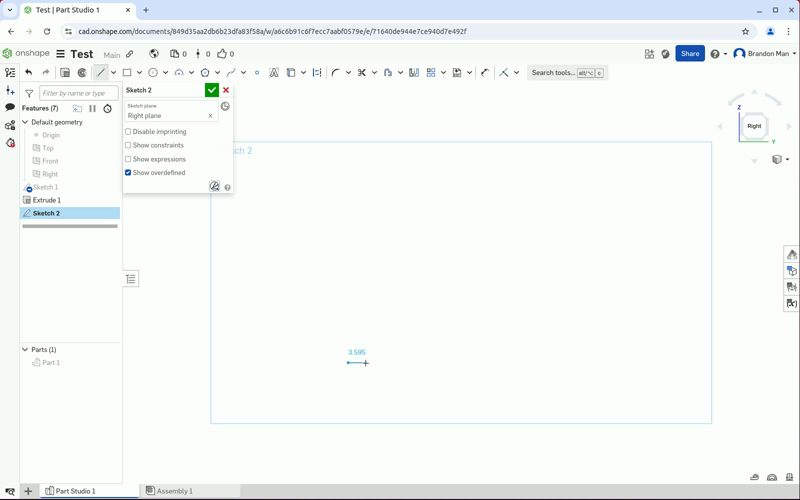
click(365, 362)
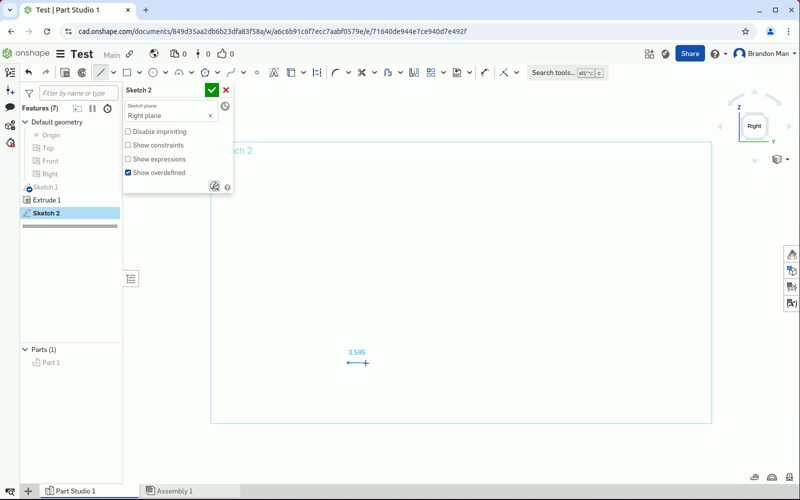
key_up(shift)
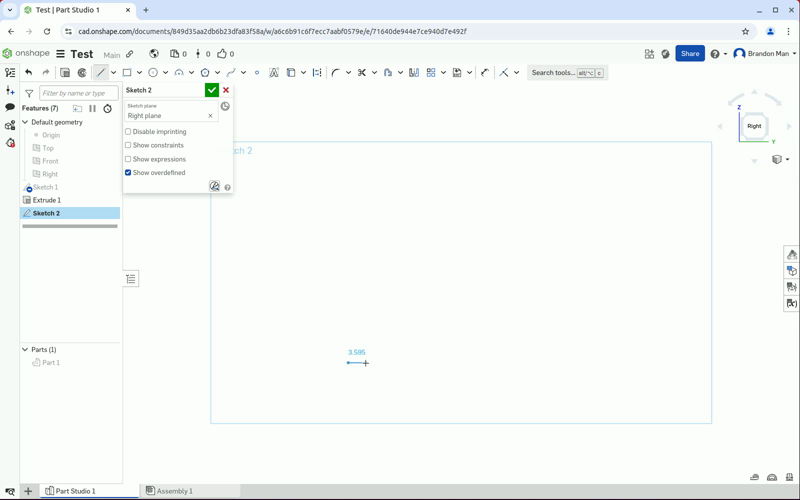
key_down(shift)
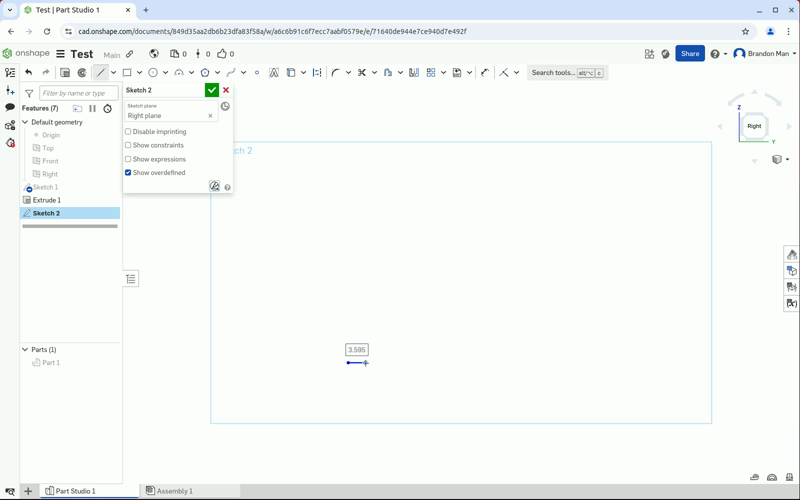
mouse_move(395, 362)
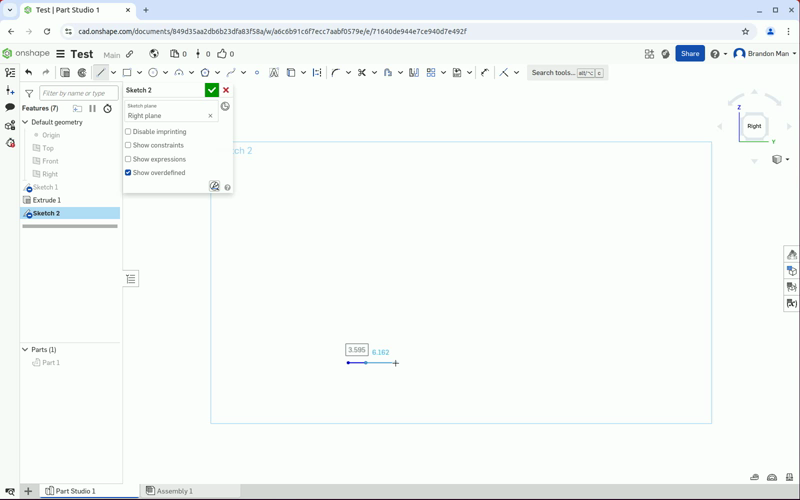
mouse_move(417, 362)
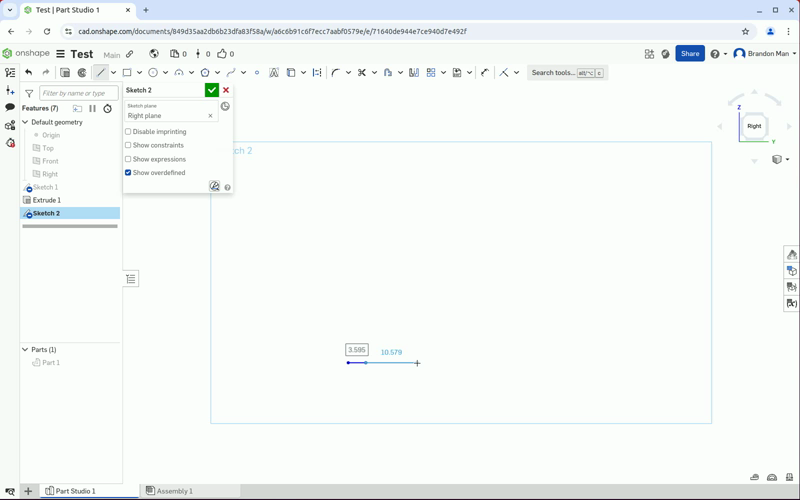
click(417, 362)
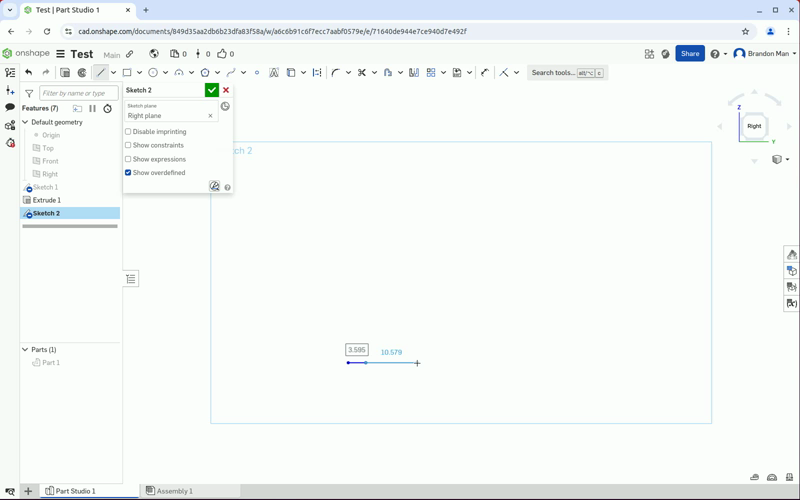
key_up(shift)
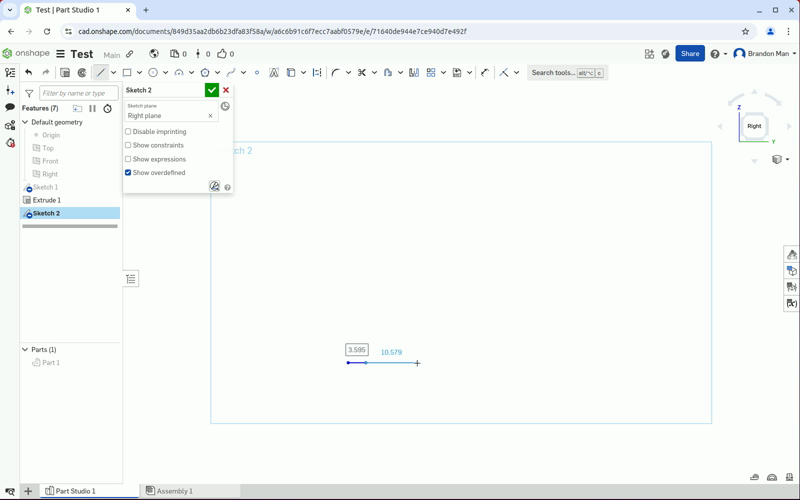
key_down(shift)
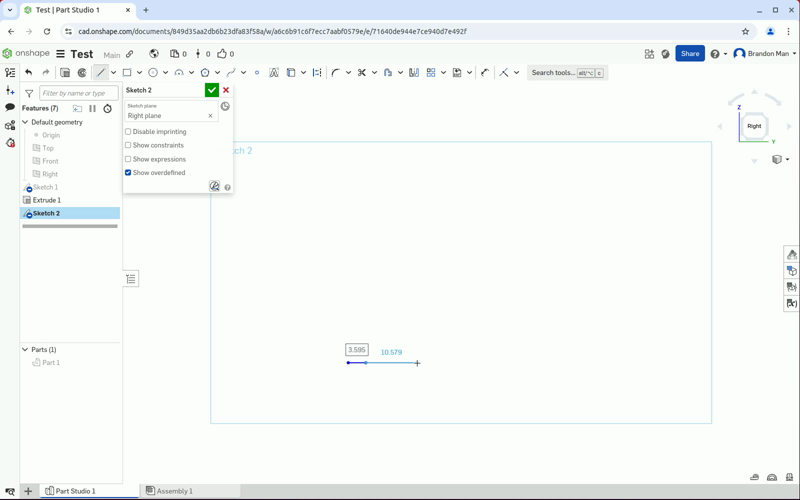
mouse_move(553, 362)
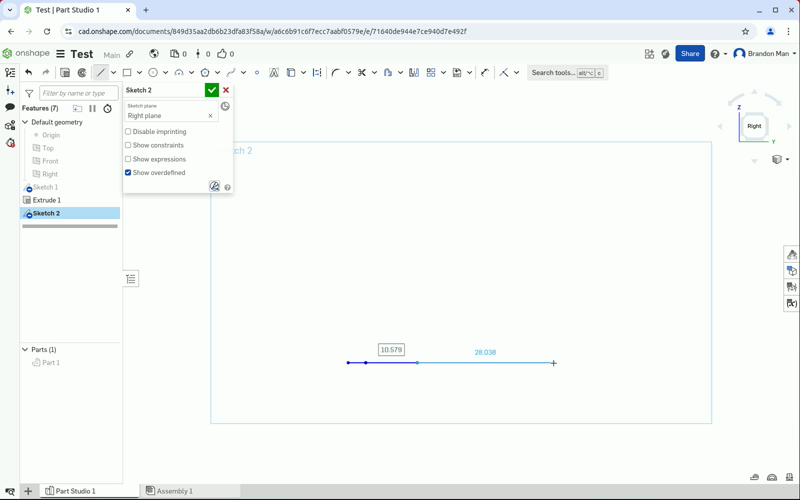
click(553, 362)
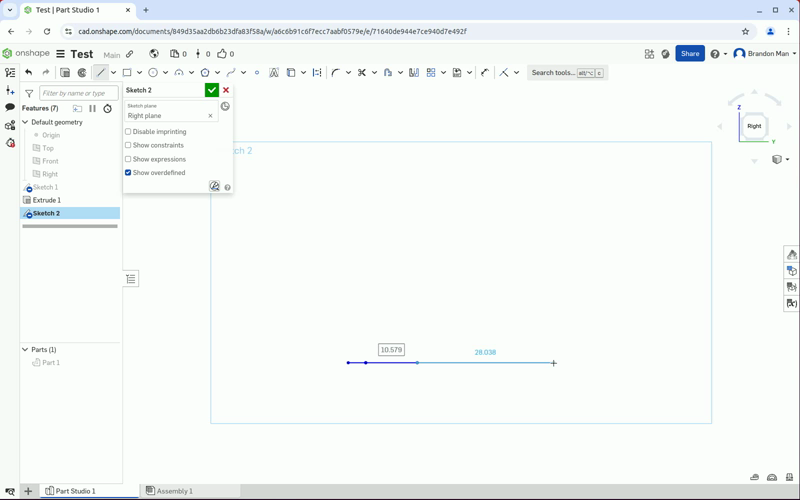
key_up(shift)
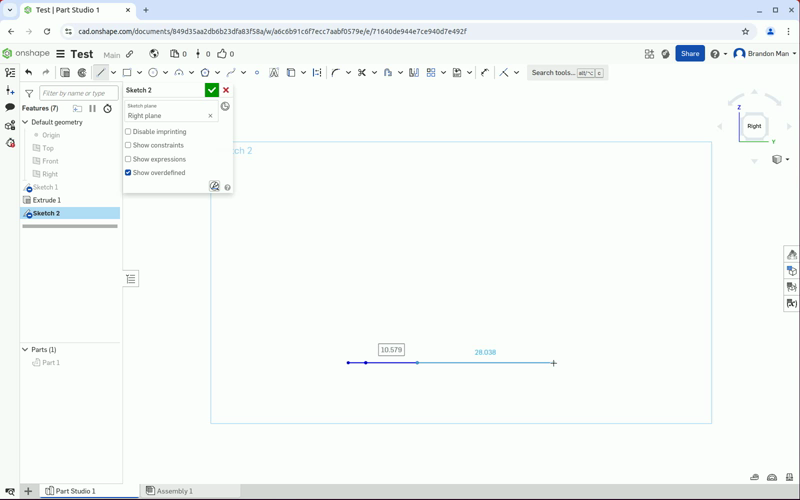
key_down(shift)
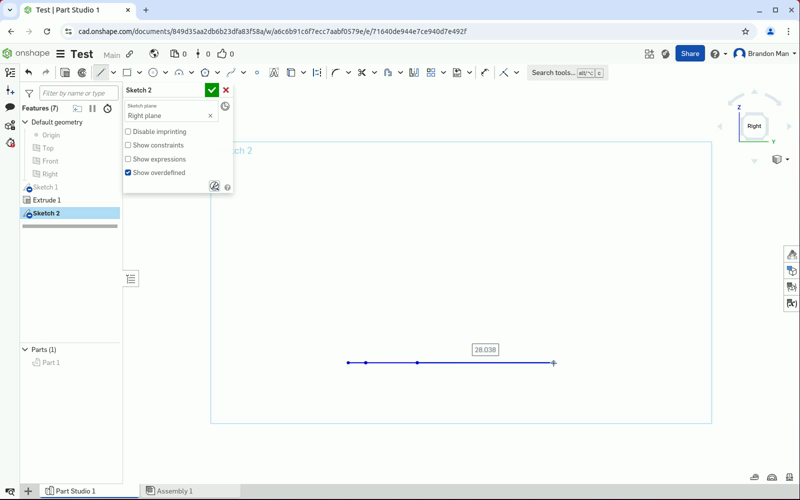
mouse_move(553, 282)
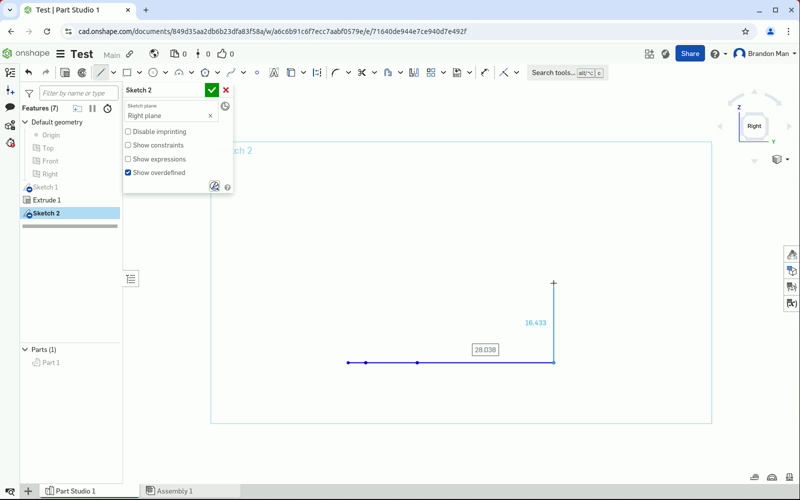
click(553, 282)
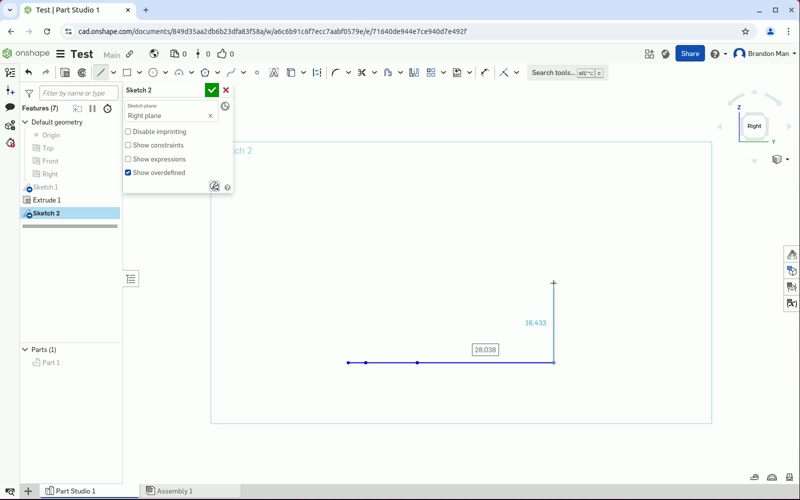
key_up(shift)
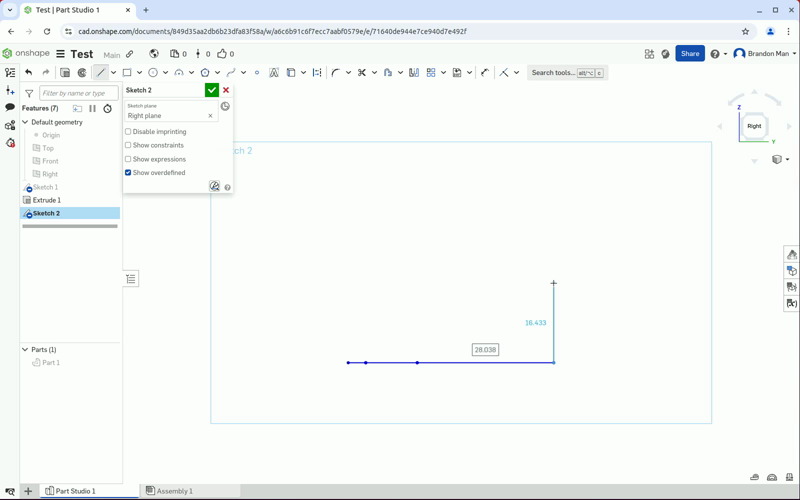
key_down(shift)
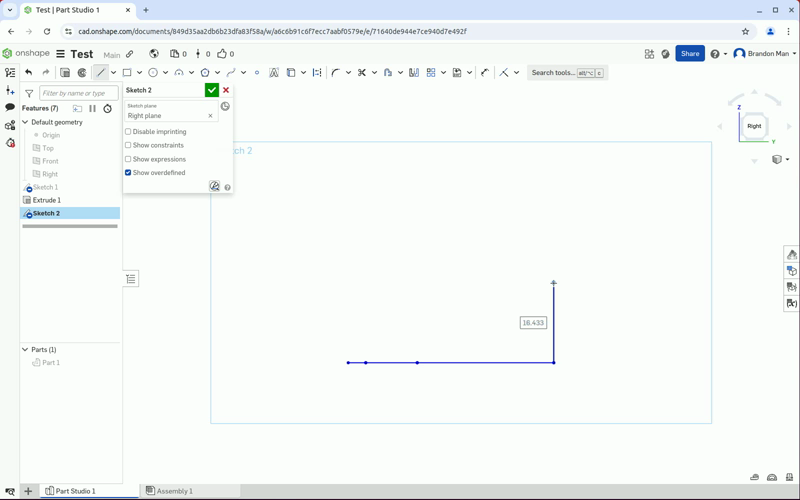
mouse_move(348, 282)
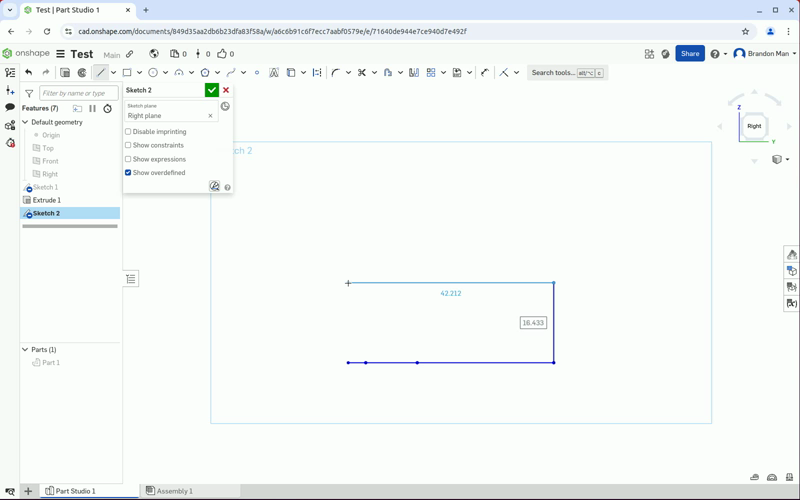
click(348, 282)
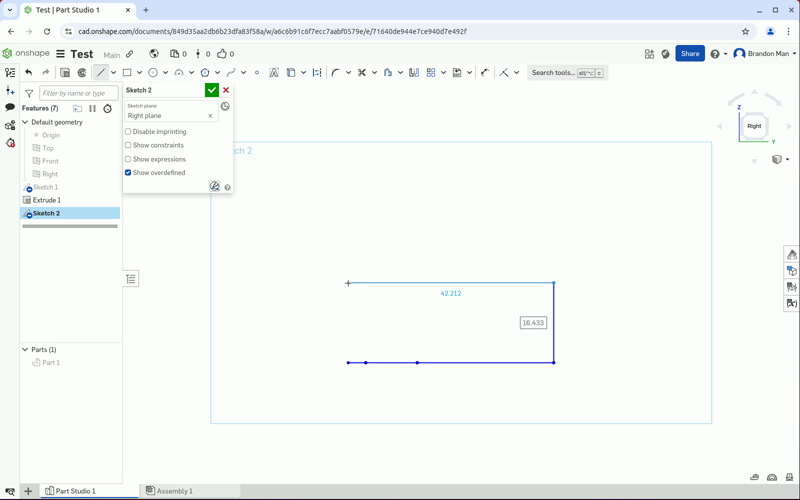
key_up(shift)
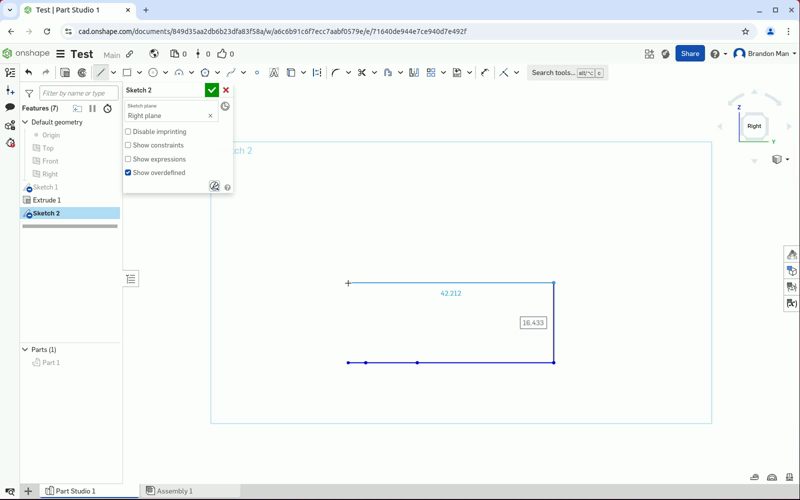
key_down(shift)
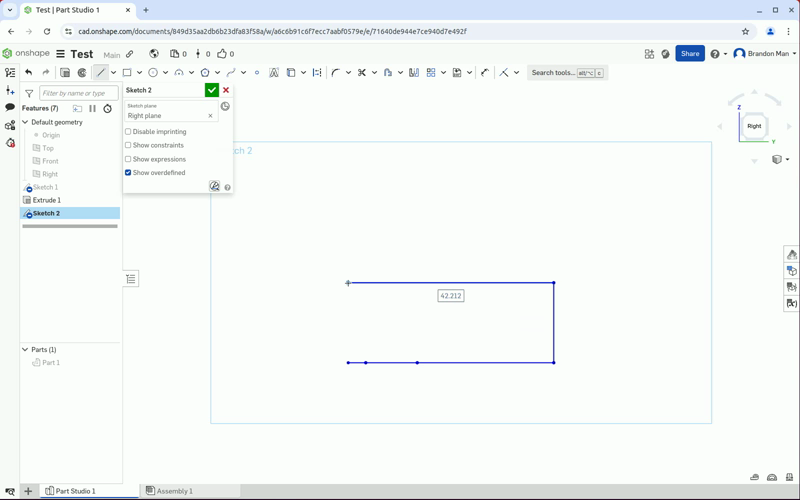
mouse_move(348, 362)
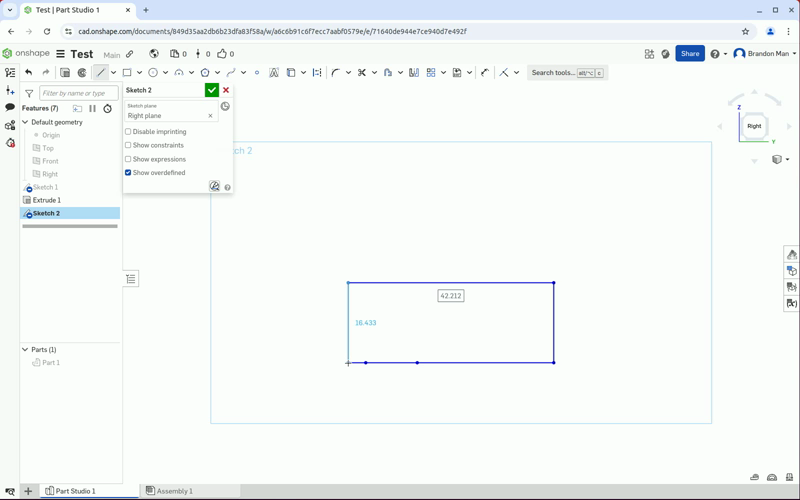
key_up(shift)
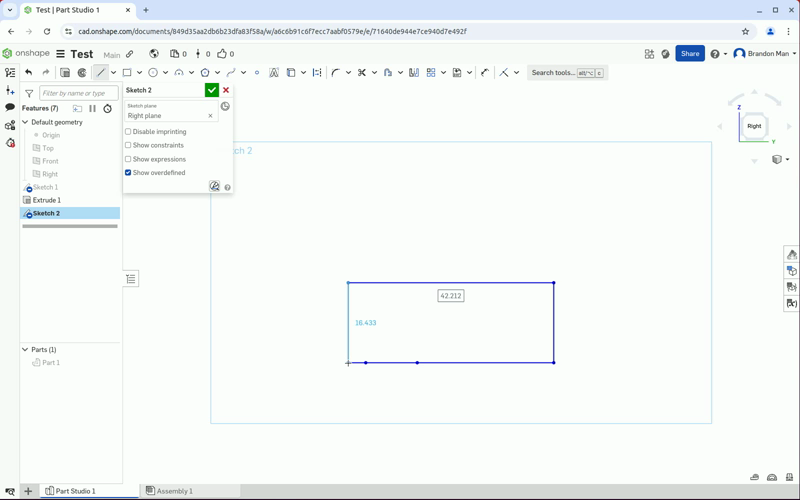
click(348, 362)
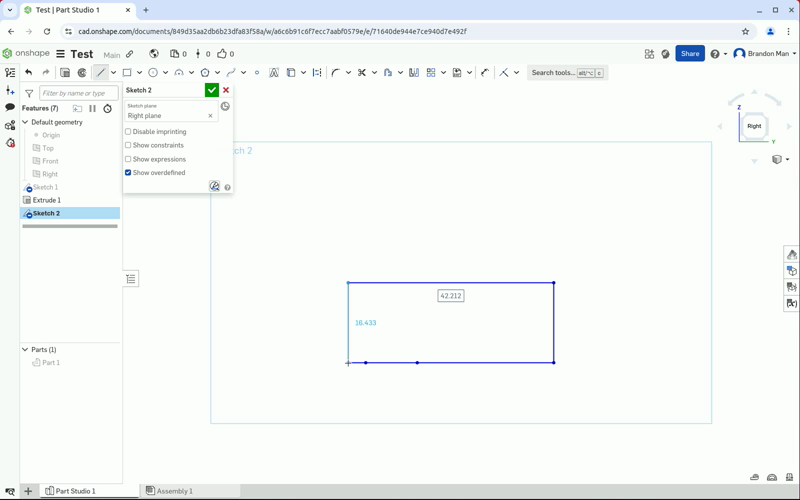
key(esc)
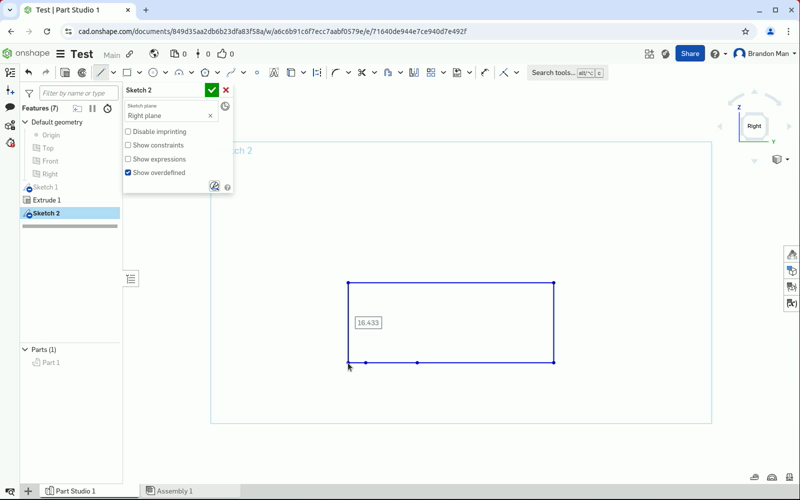
mouse_move(507, 350)
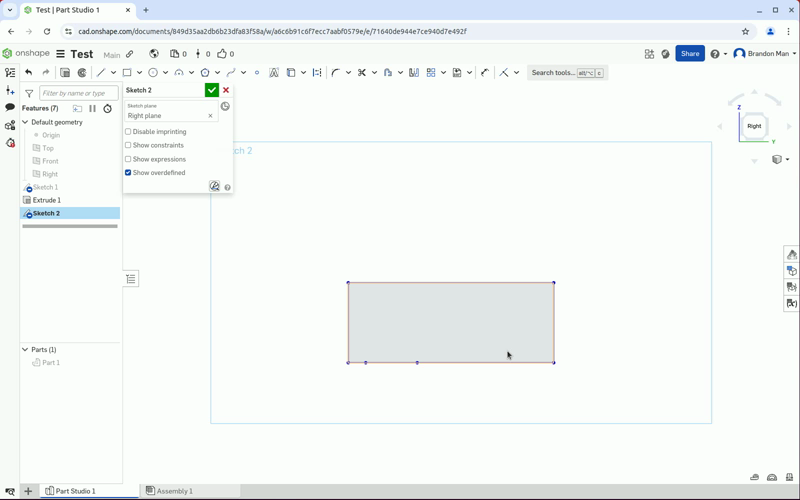
click(507, 350)
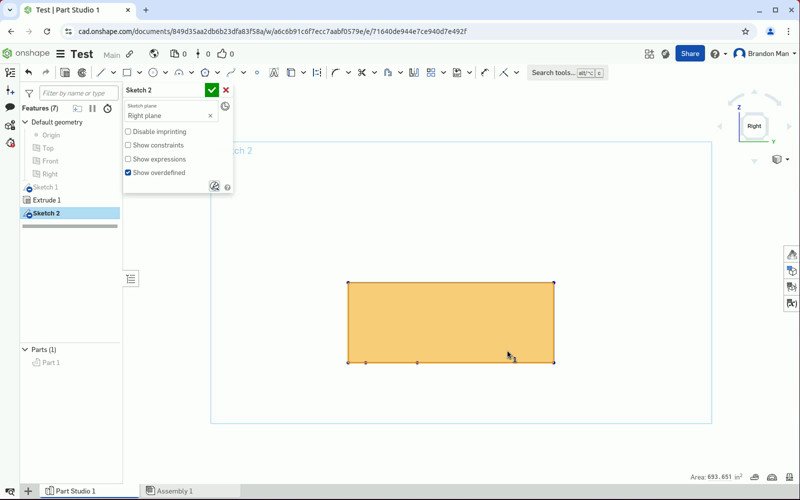
mouse_move(73, 352)
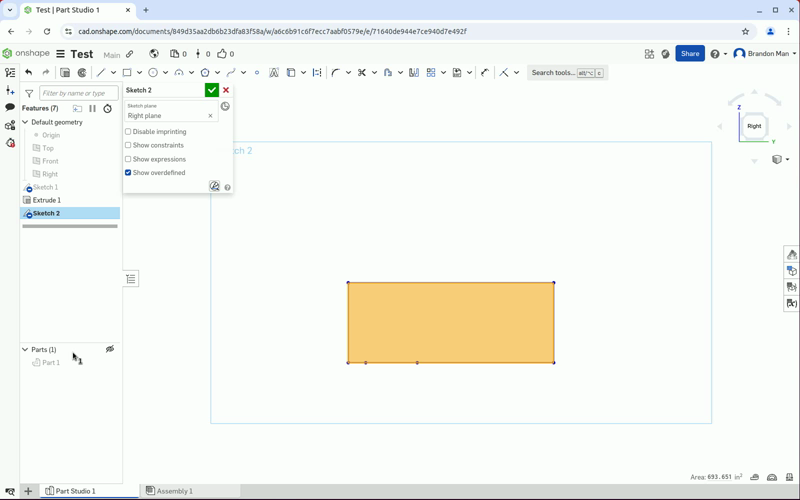
key(shift+y)
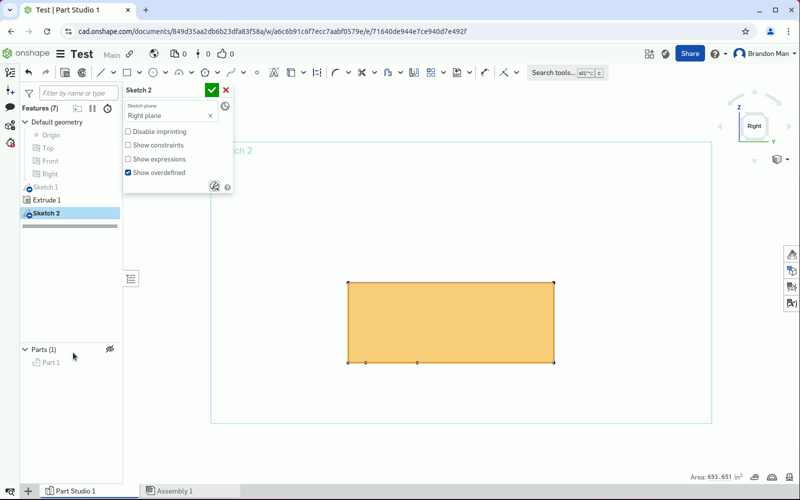
key(shift+e)
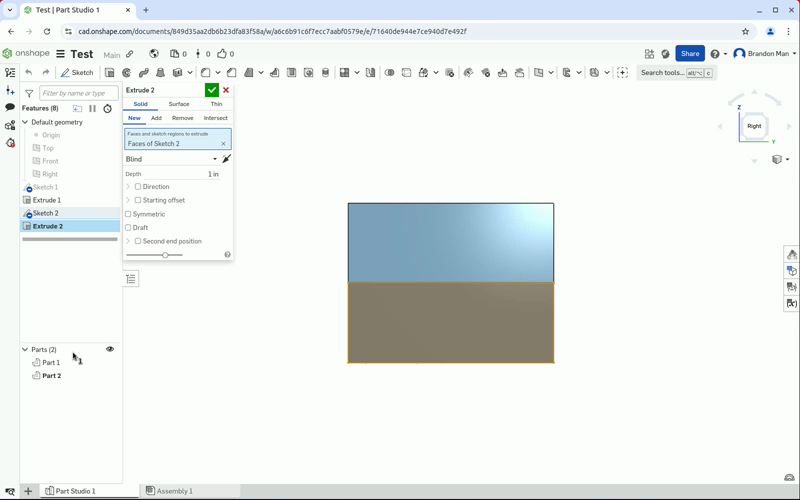
mouse_move(143, 106)
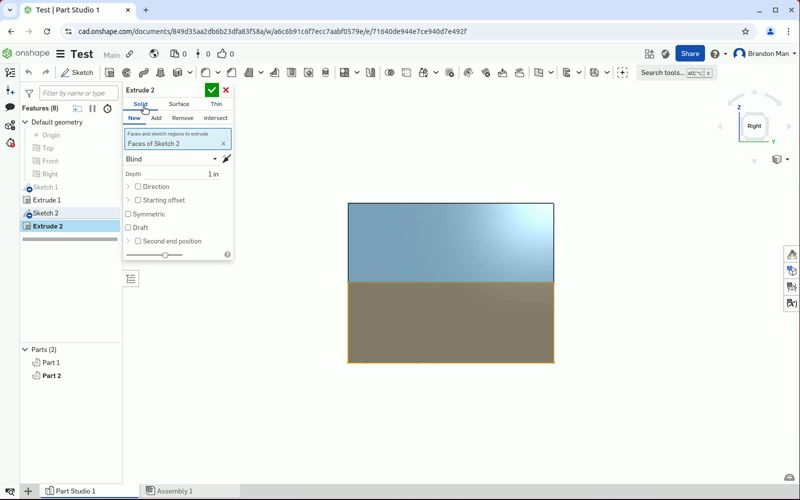
click(143, 106)
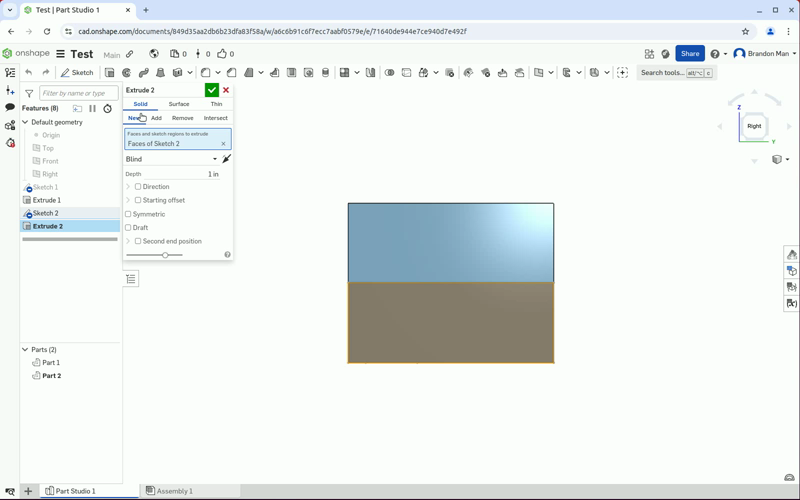
mouse_move(137, 120)
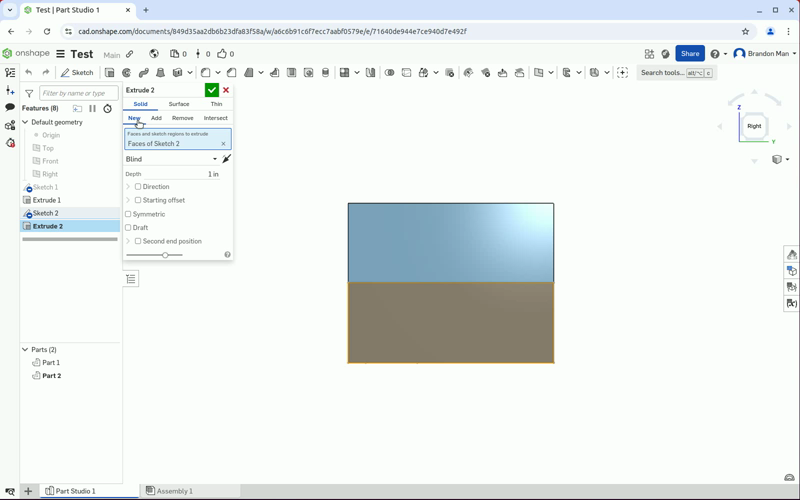
click(137, 120)
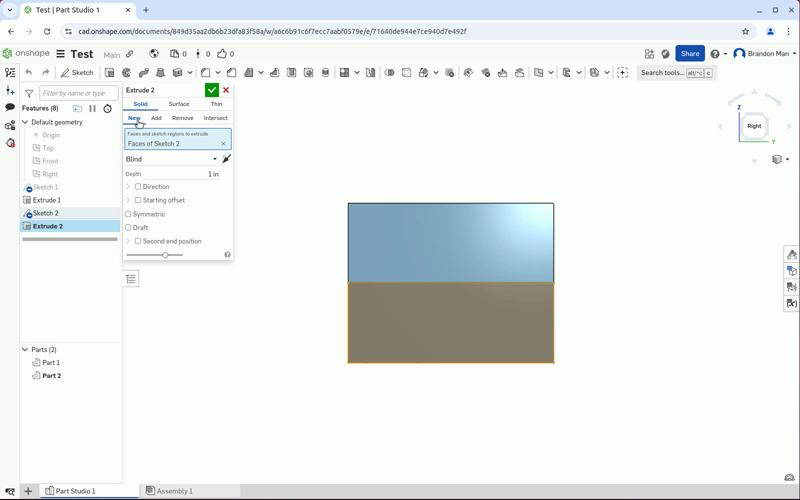
key(tab, 4)
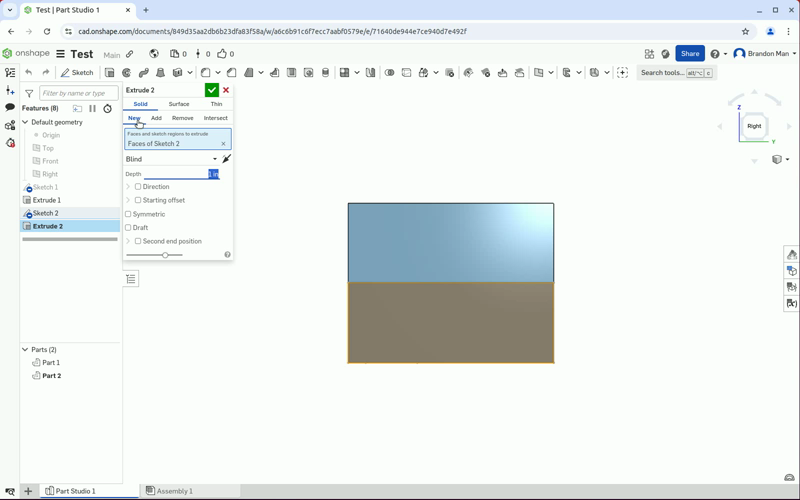
text(-7.221)
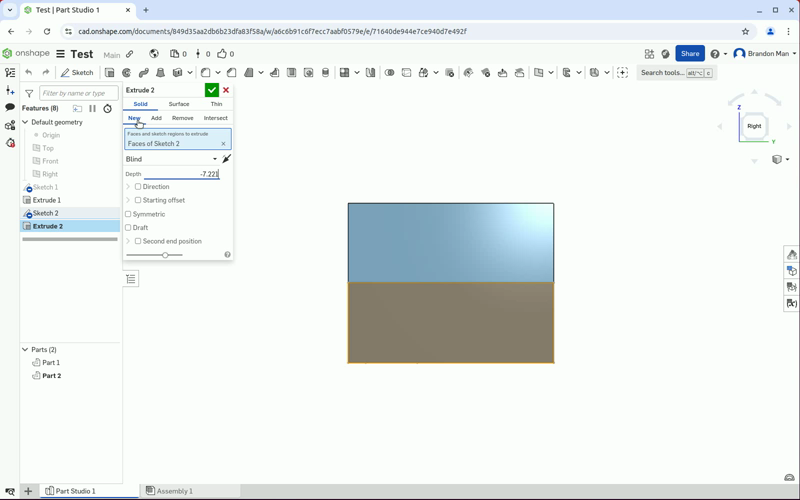
key(enter)
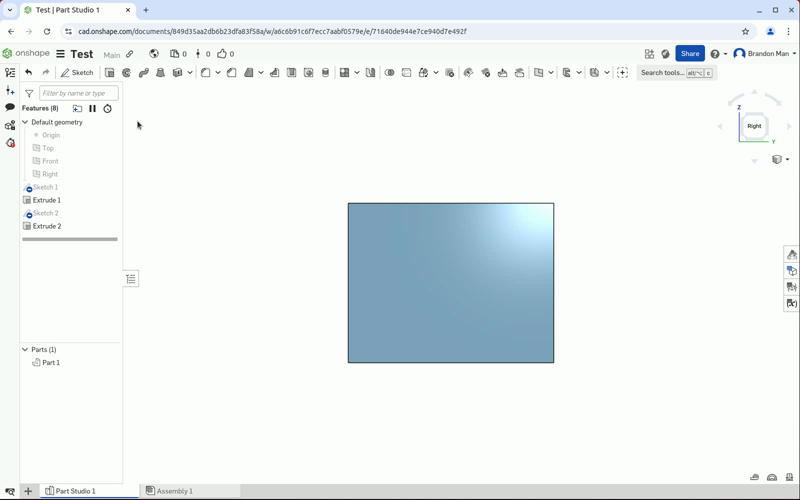
key(shift+h)
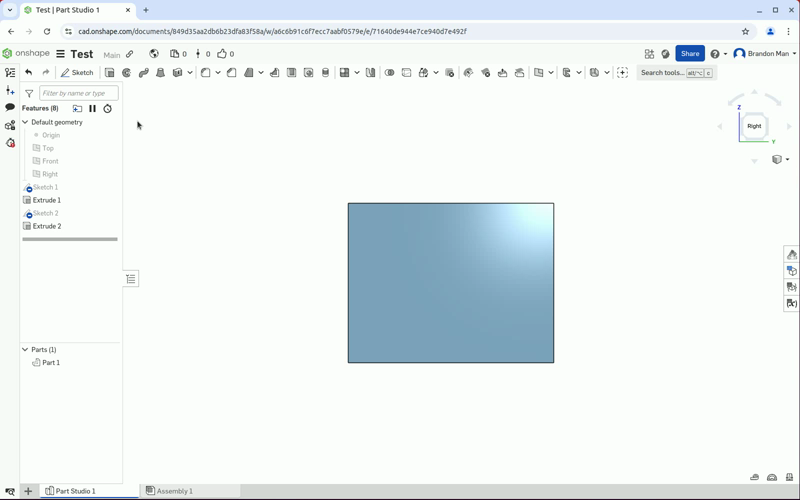
key(shift+h)
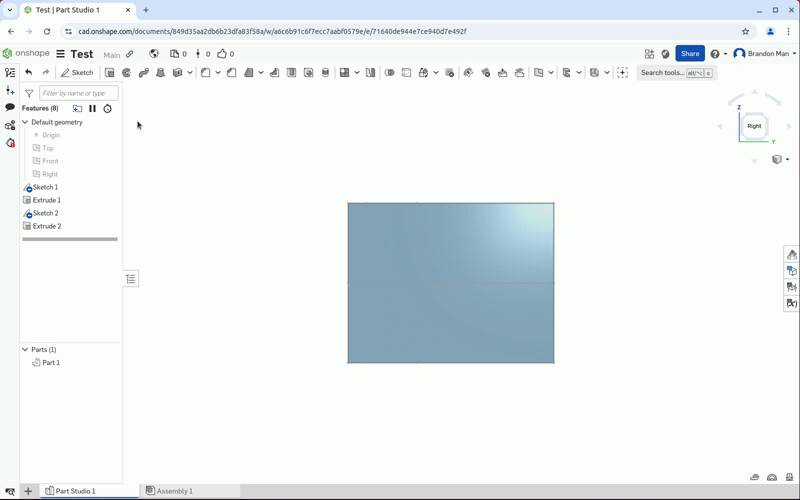
key(shift+7)
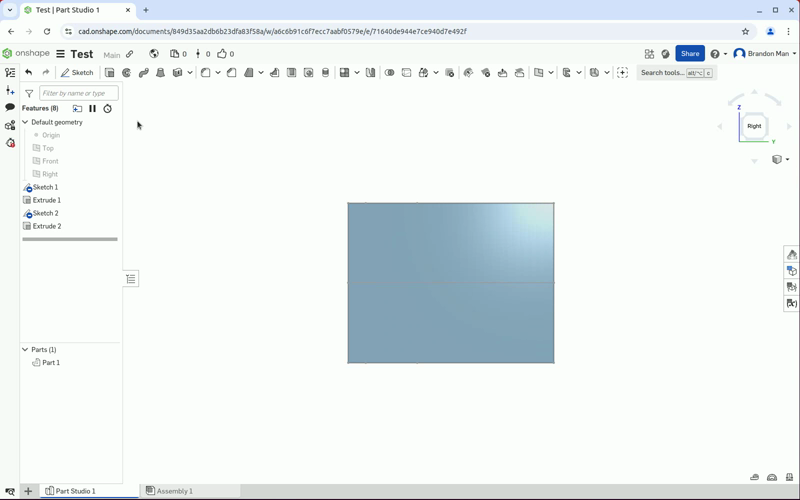
key(right, 2)
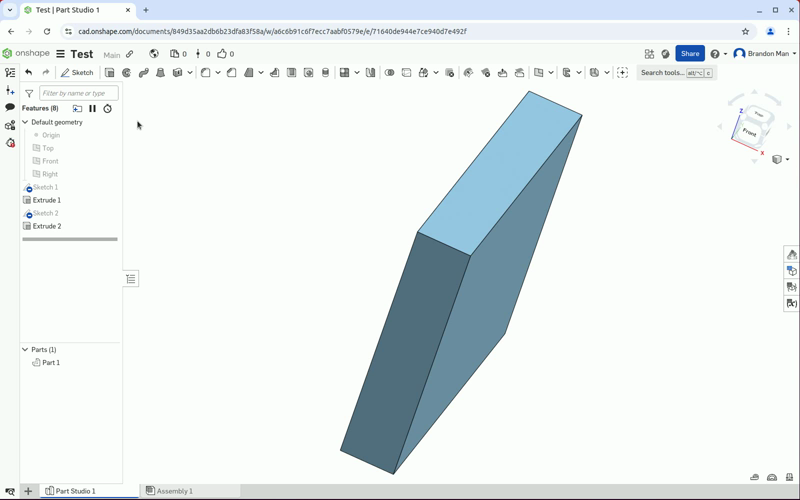
key(down, 2)
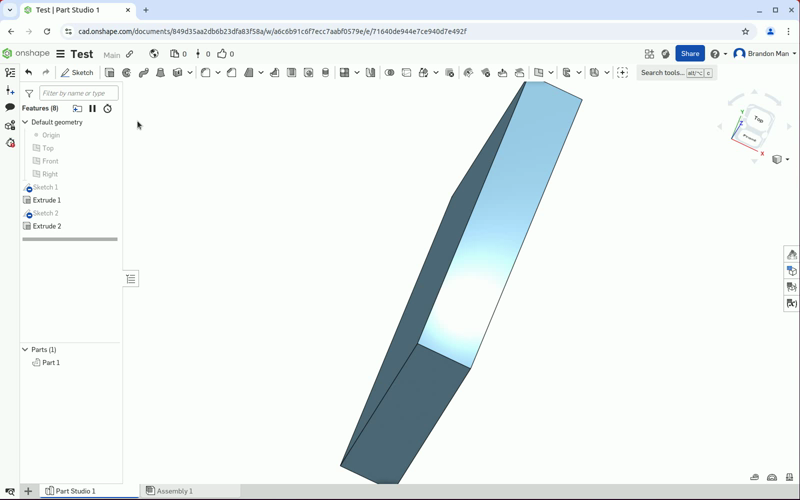
key(up, 2)
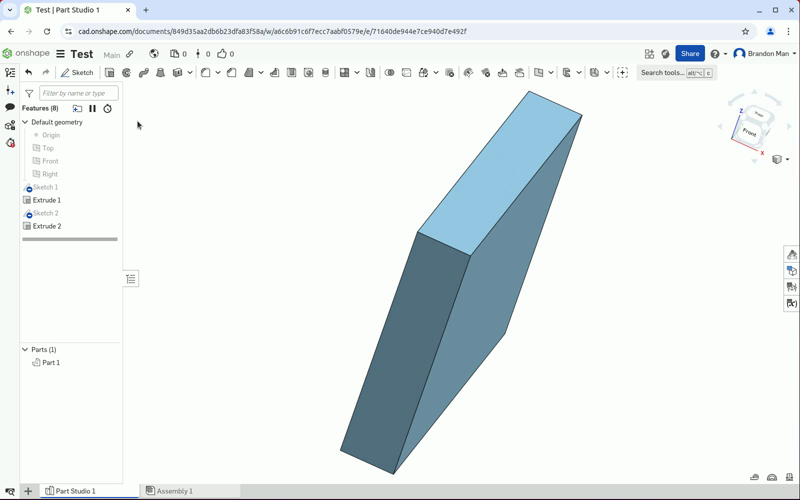
key(left, 2)
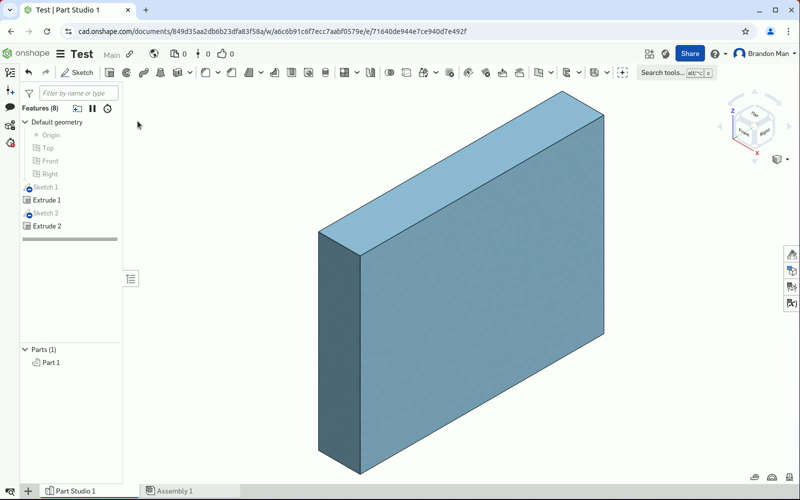
mouse_move(73, 189)
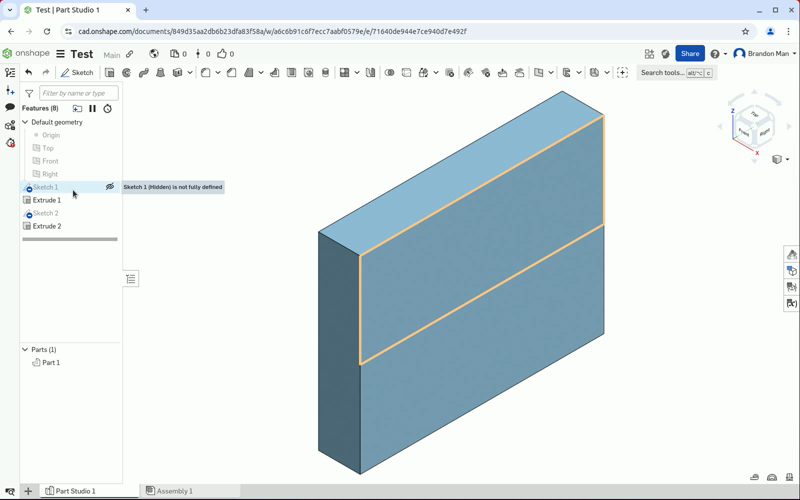
click(73, 189)